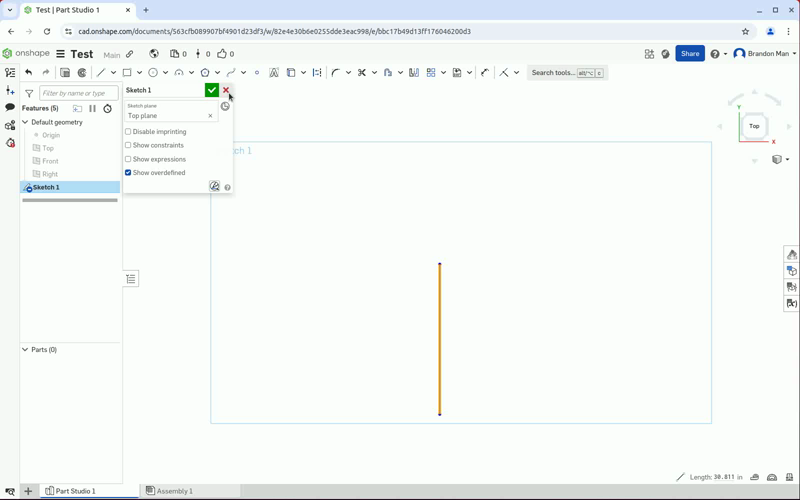
key(shift+h)
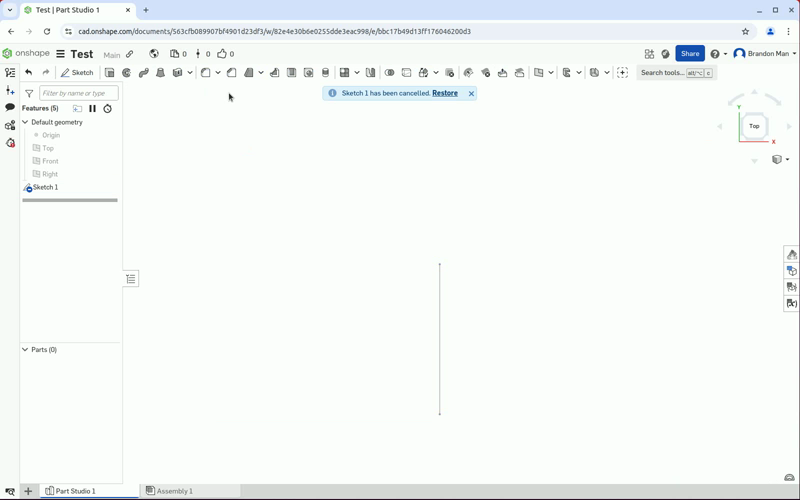
key(shift+s)
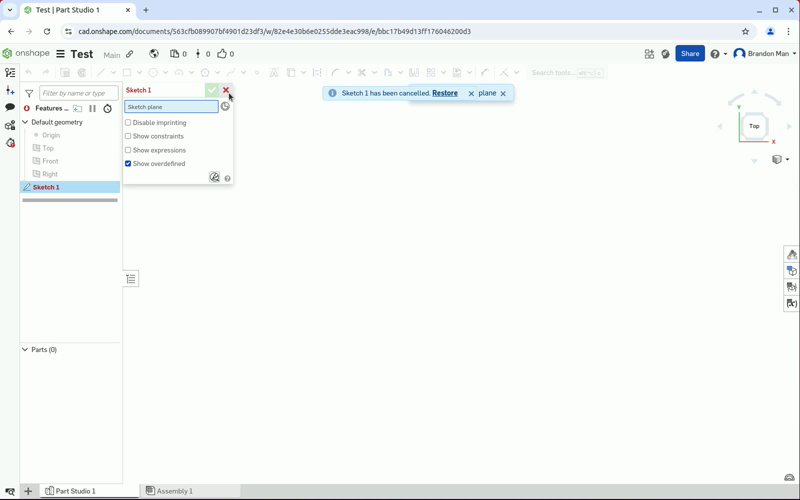
mouse_move(73, 150)
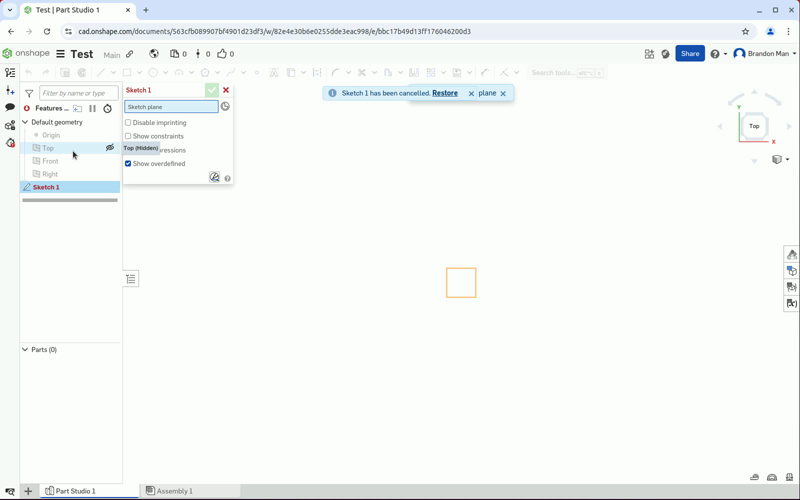
click(73, 150)
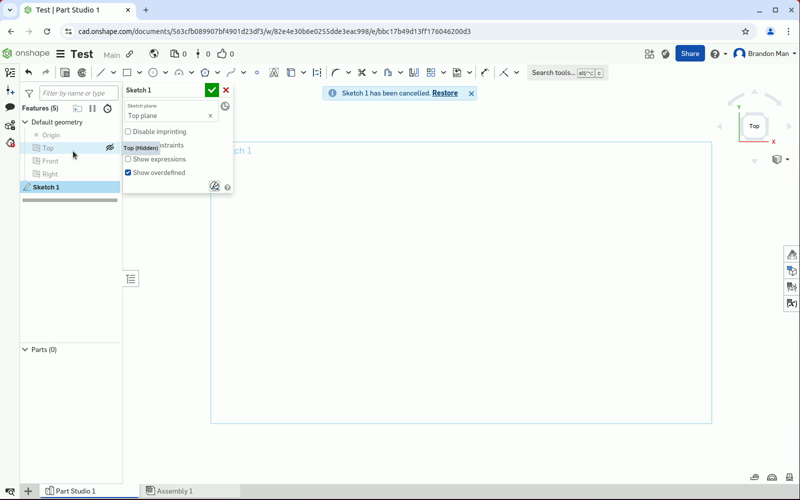
mouse_move(73, 352)
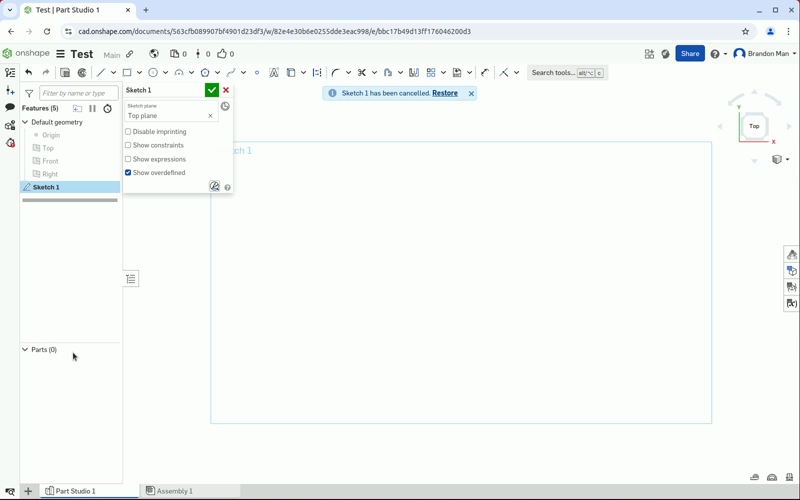
key(y)
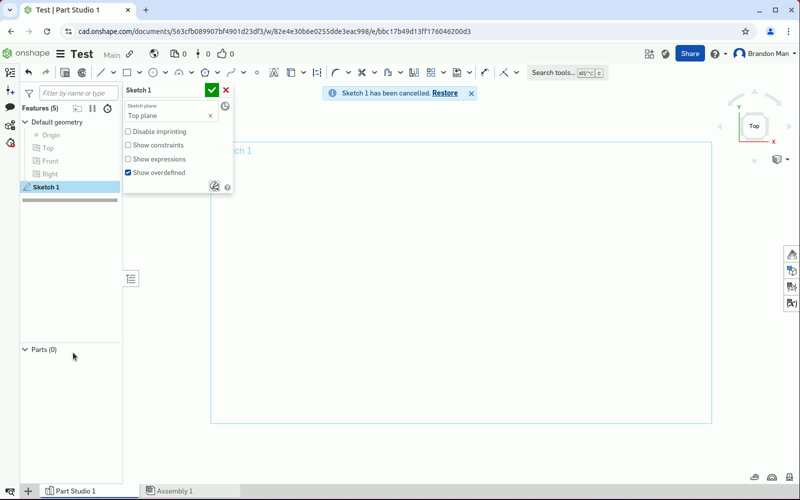
key(l)
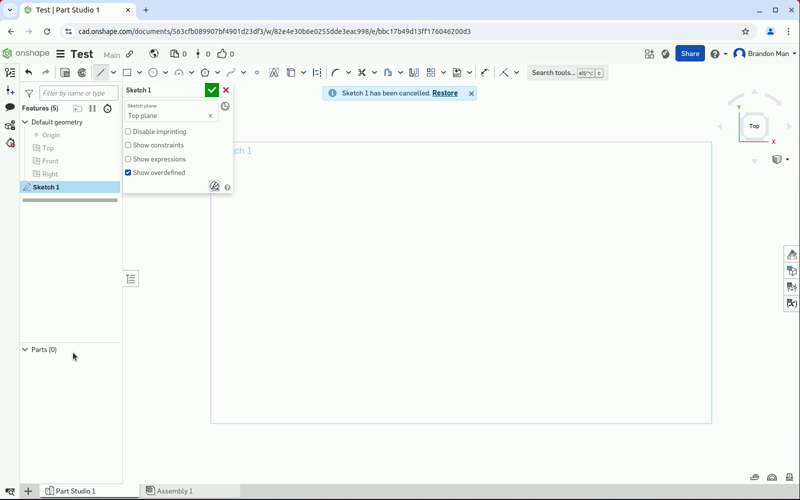
key_down(shift)
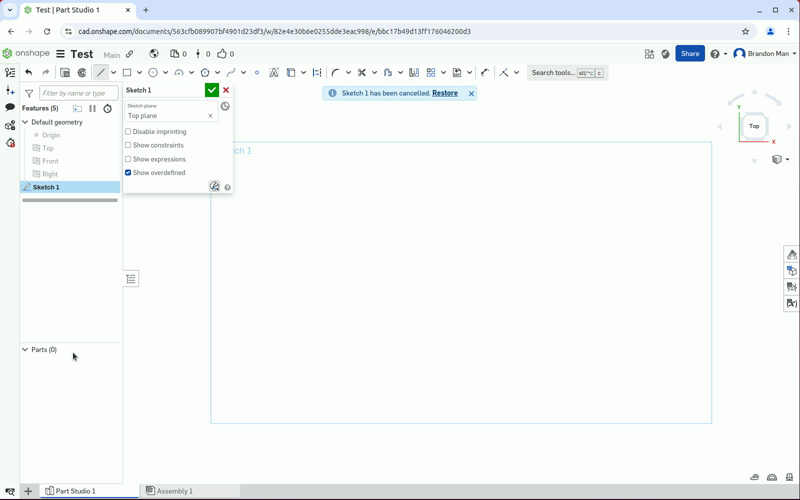
mouse_move(349, 282)
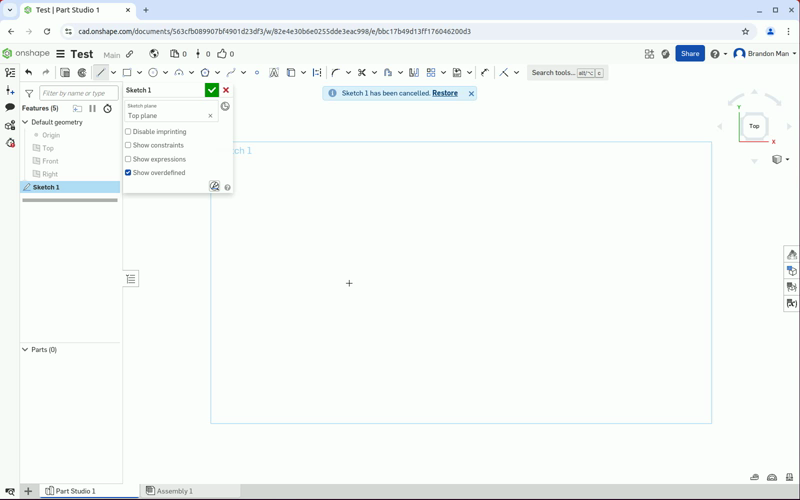
click(349, 282)
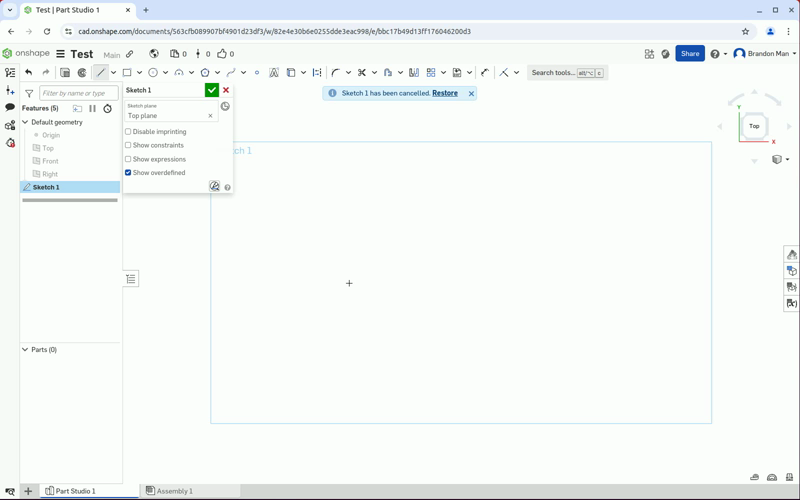
key_up(shift)
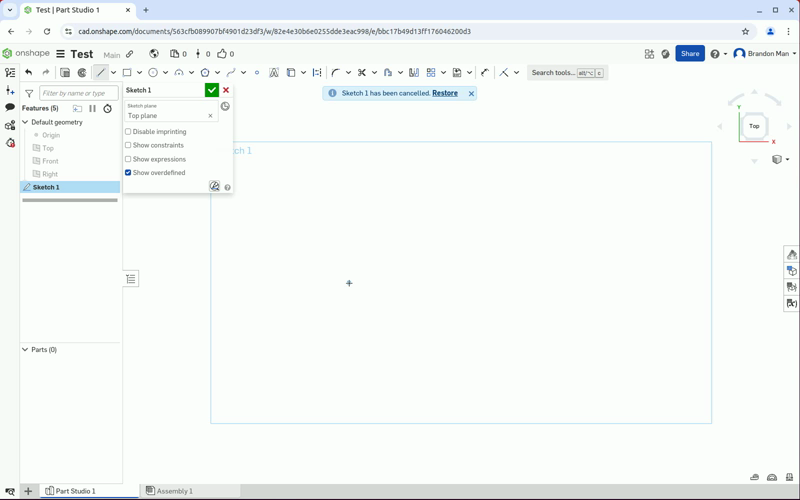
key_down(shift)
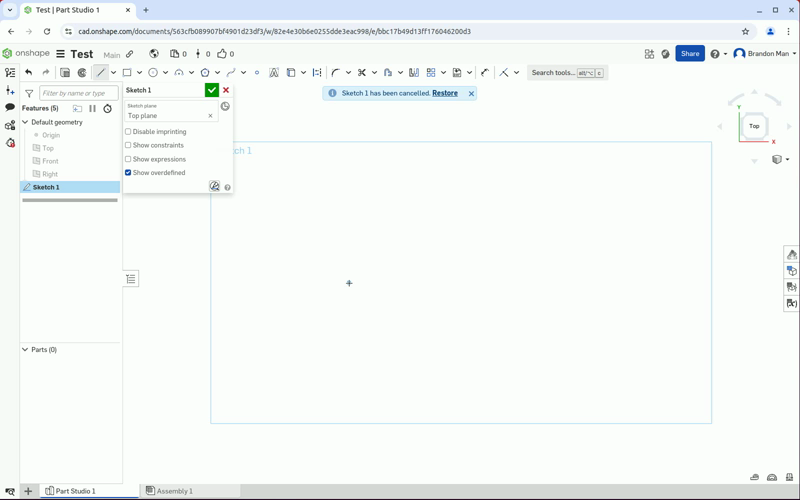
mouse_move(405, 378)
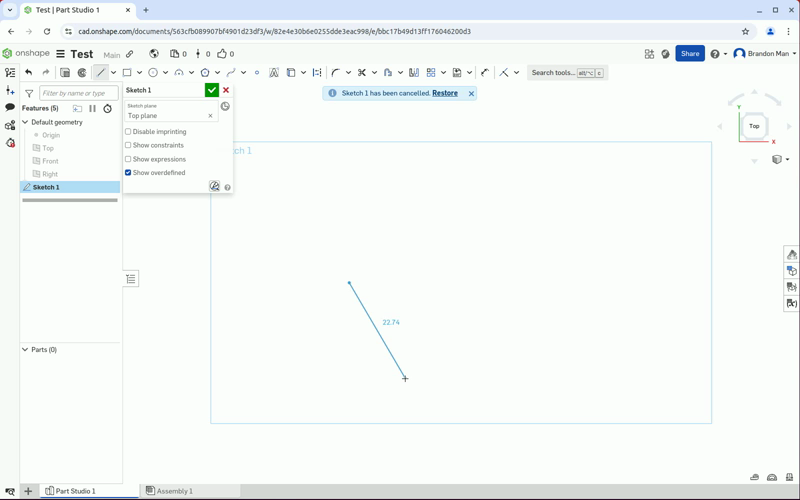
click(405, 378)
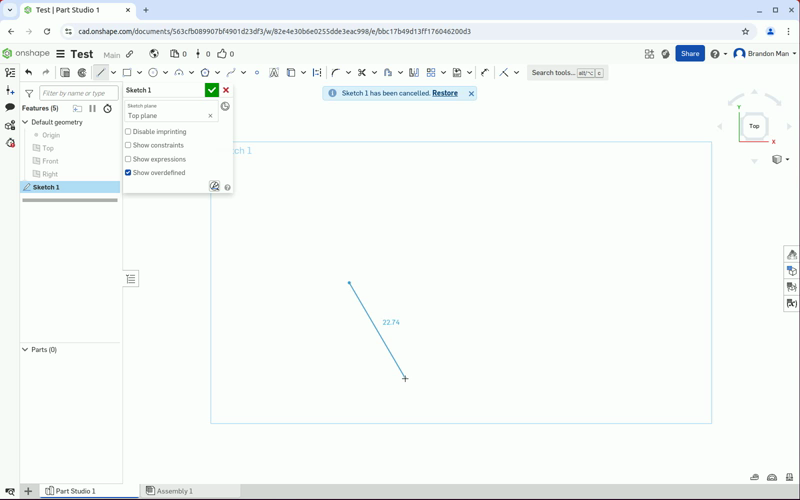
key_up(shift)
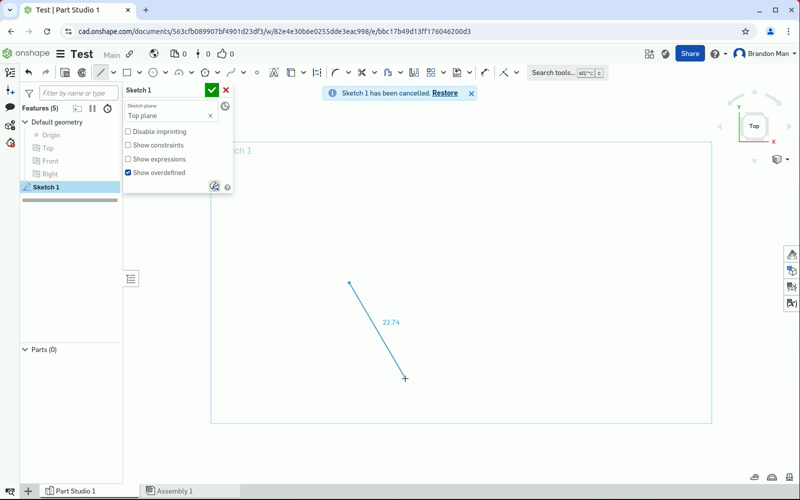
key_down(shift)
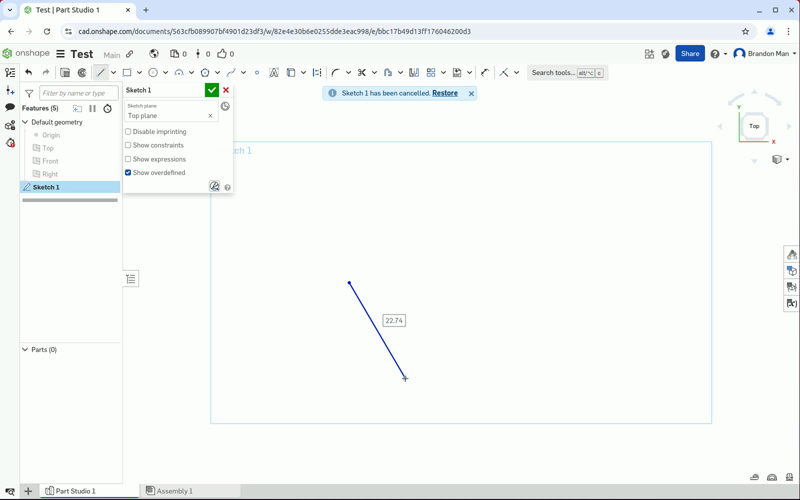
mouse_move(514, 378)
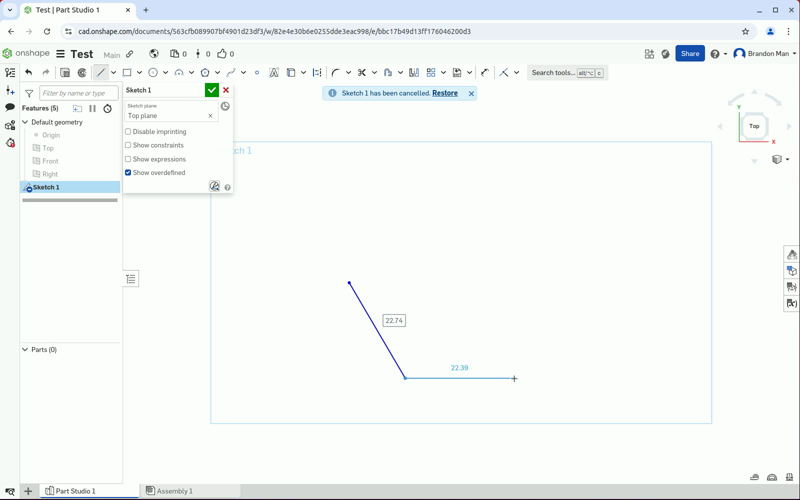
click(514, 378)
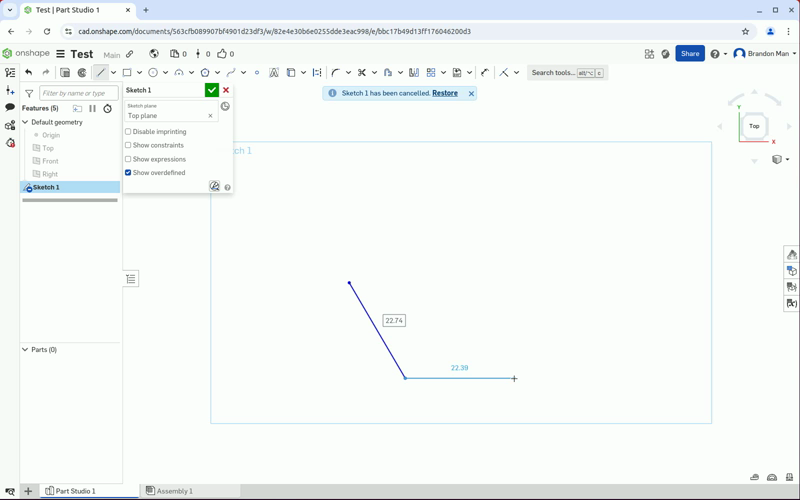
key_up(shift)
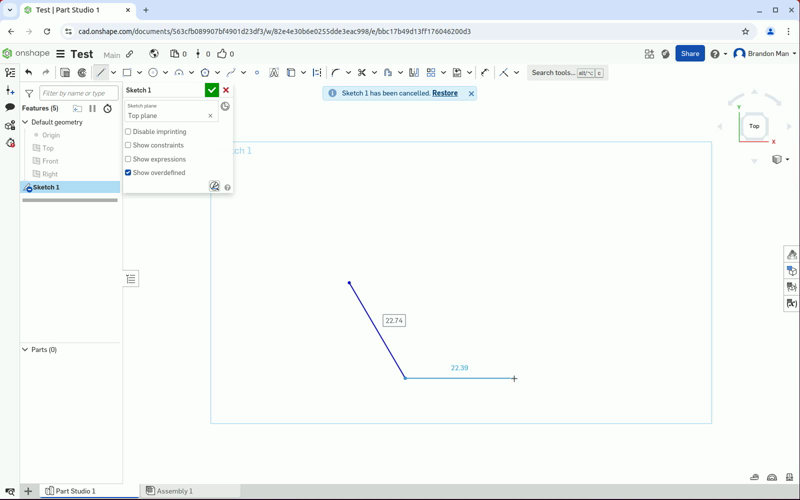
key_down(shift)
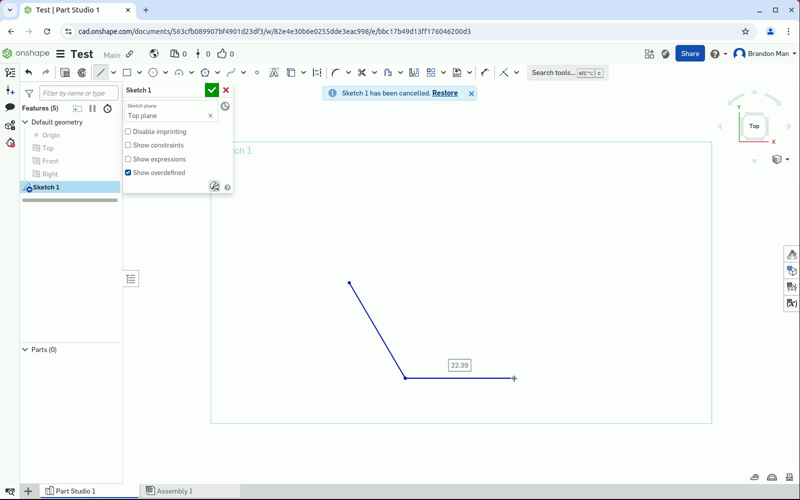
mouse_move(569, 282)
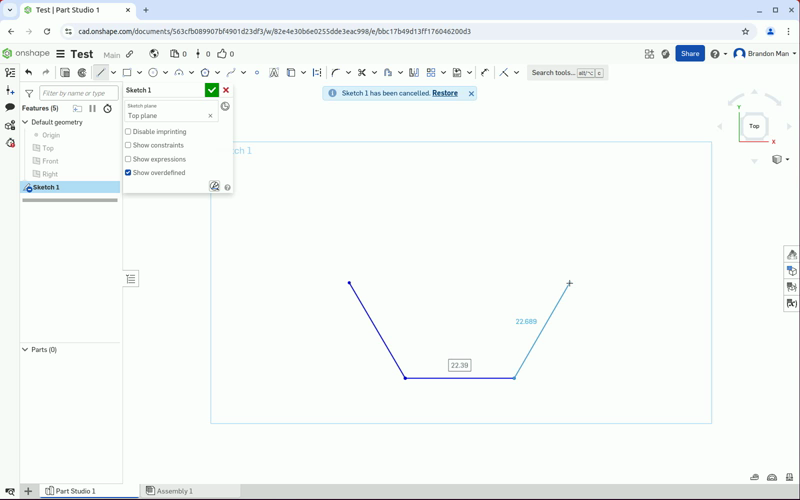
click(569, 282)
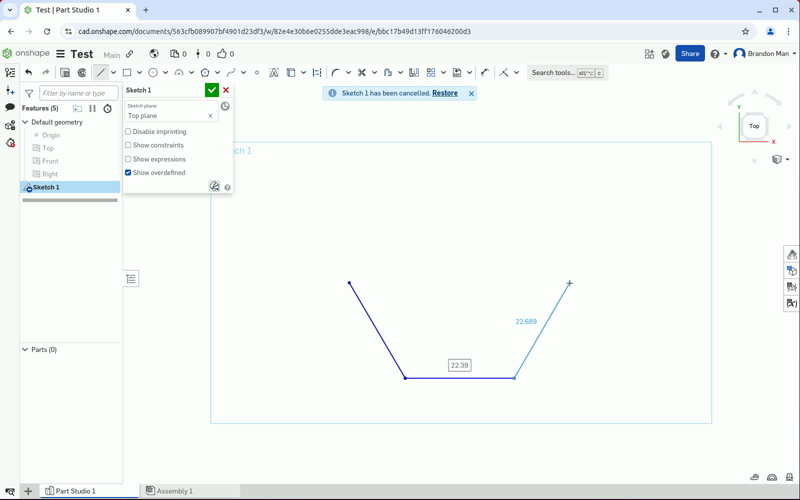
key_up(shift)
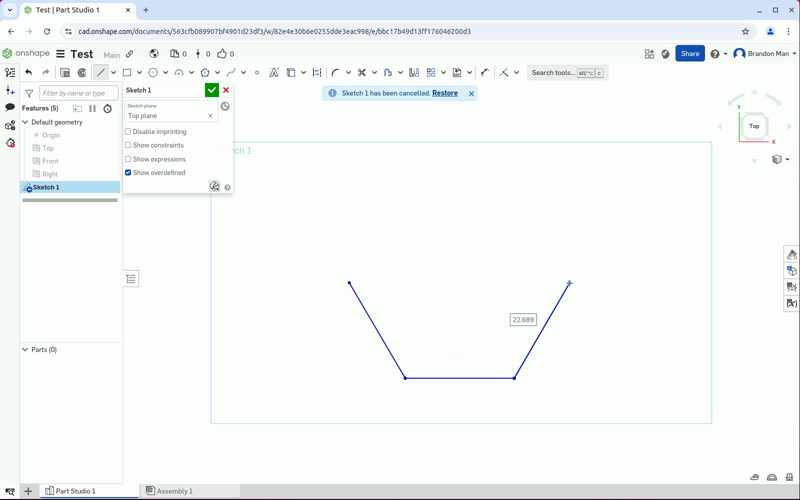
key_down(shift)
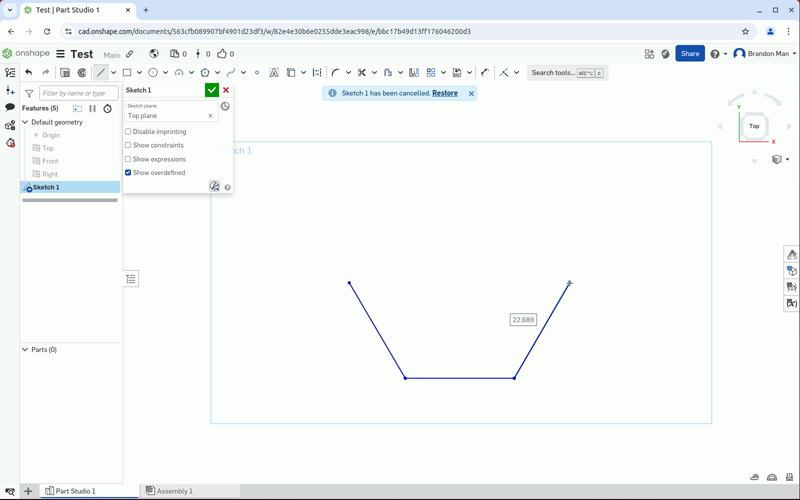
mouse_move(514, 187)
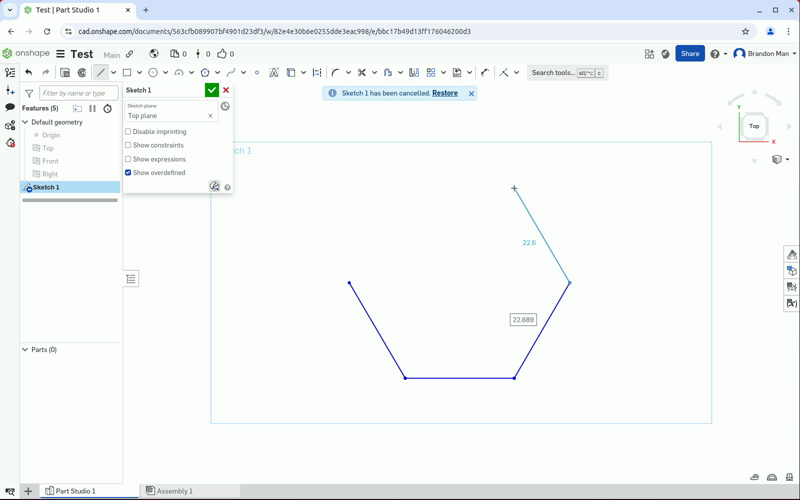
click(514, 187)
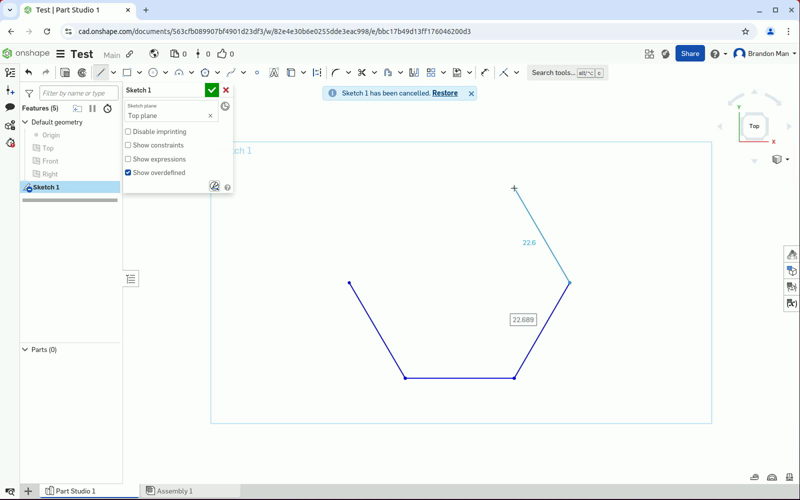
key_up(shift)
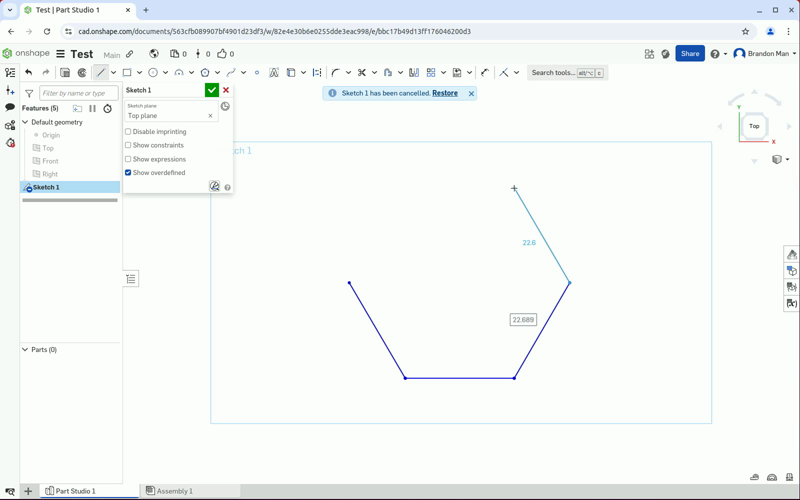
key_down(shift)
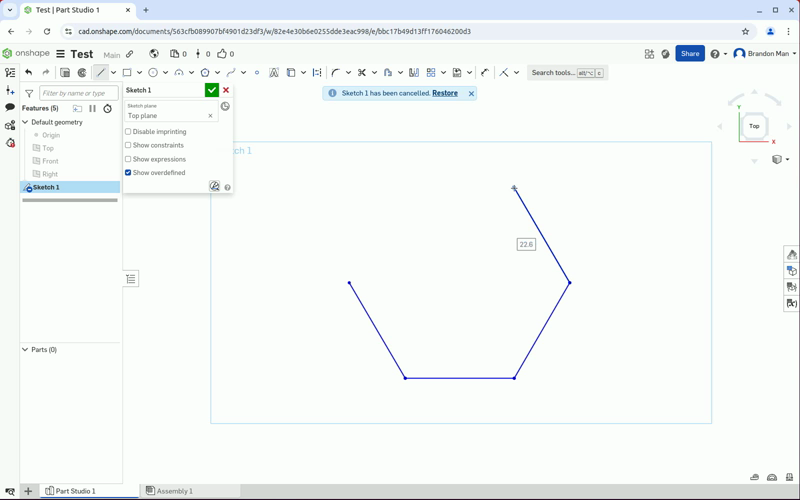
mouse_move(405, 187)
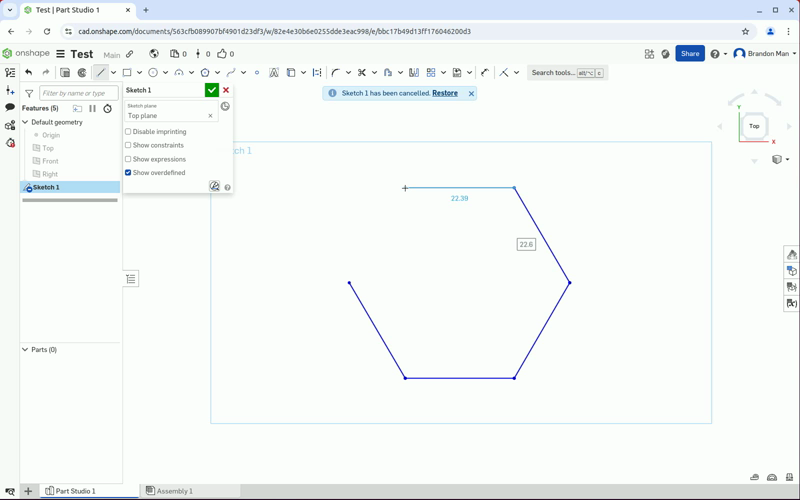
click(405, 187)
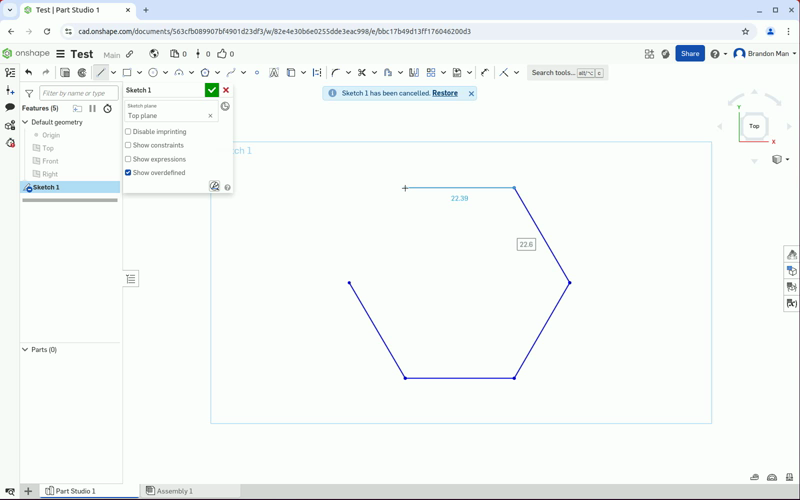
key_up(shift)
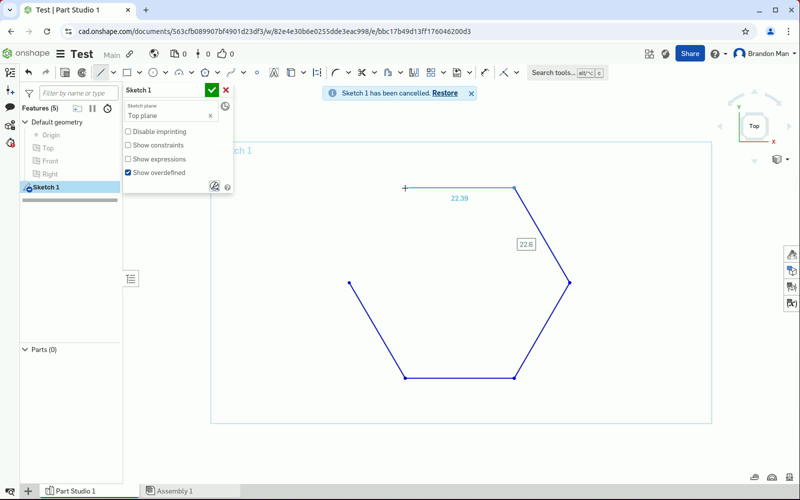
key_down(shift)
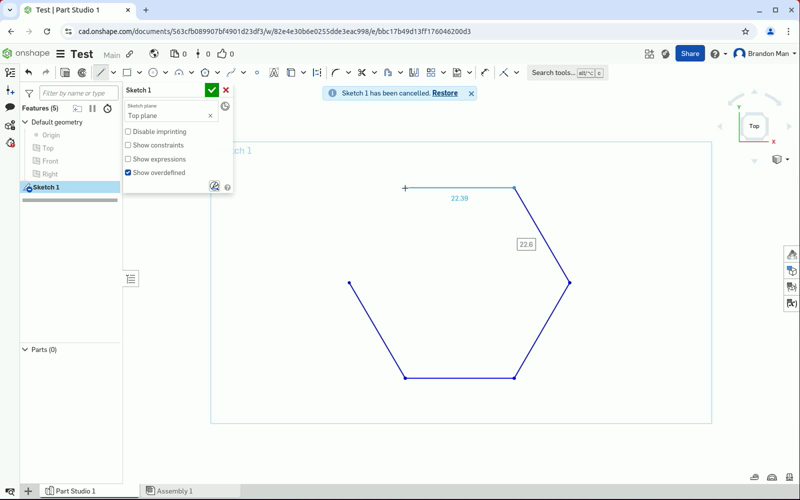
mouse_move(349, 282)
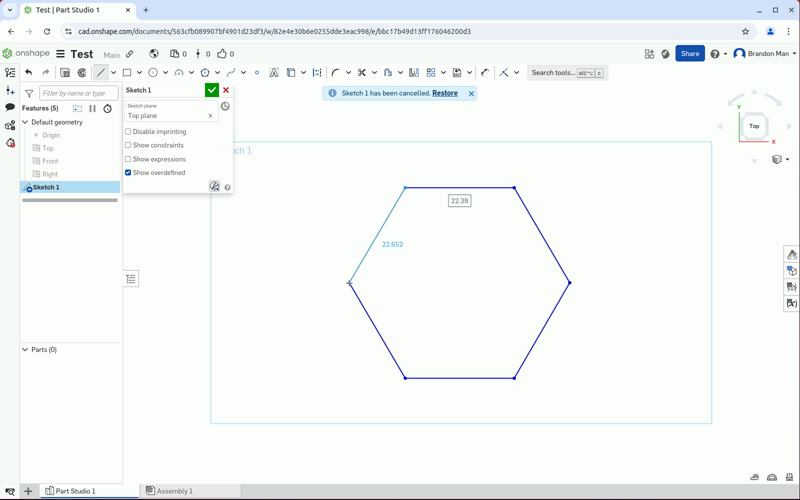
key_up(shift)
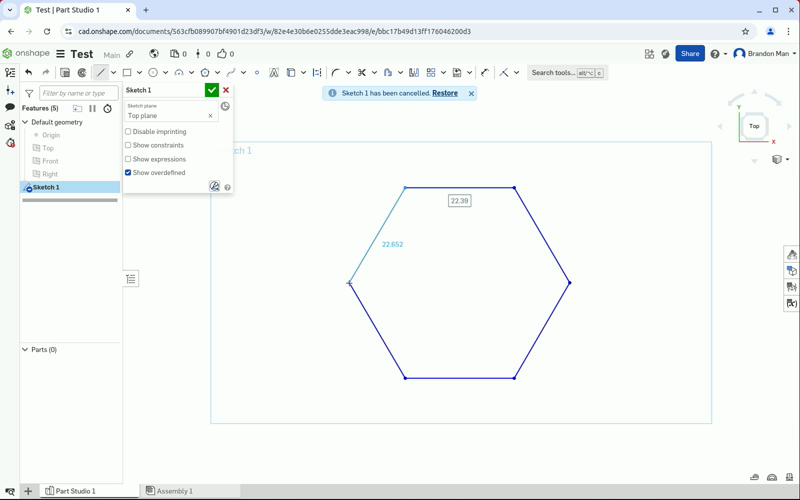
click(349, 282)
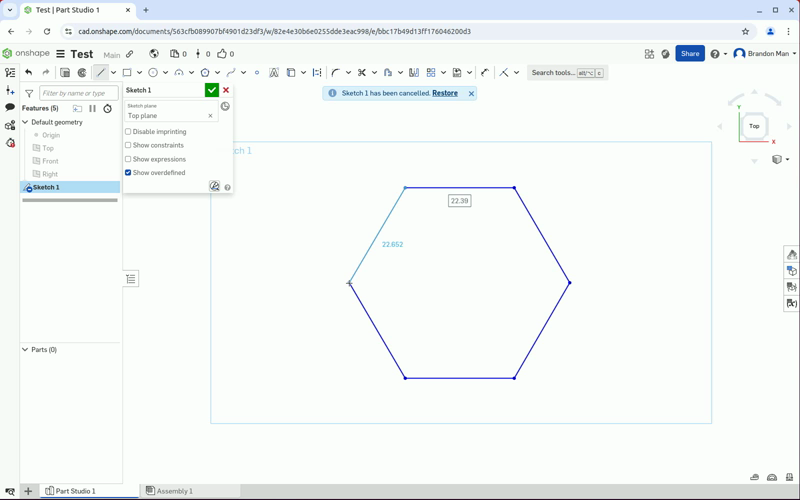
key(esc)
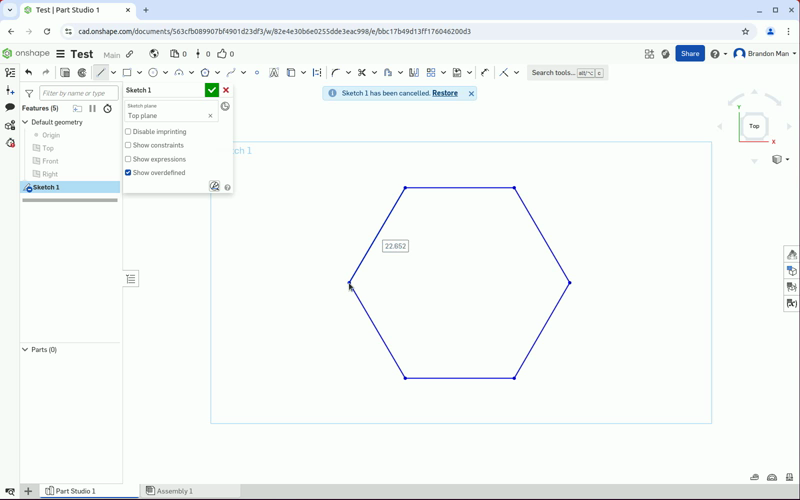
mouse_move(403, 254)
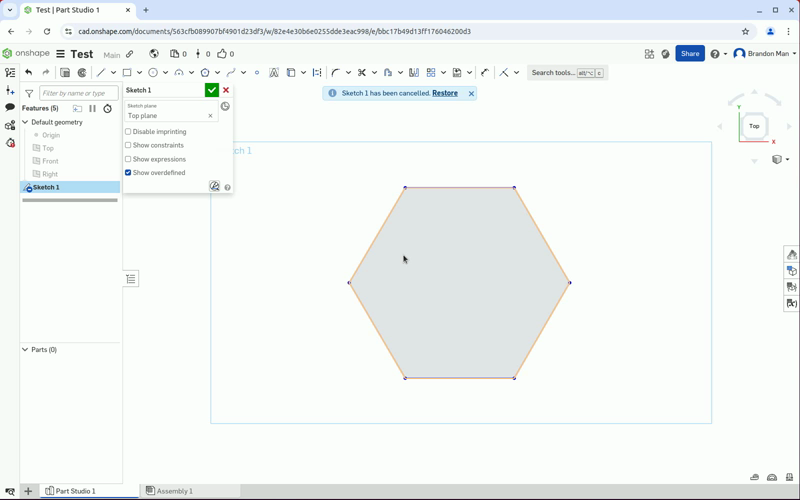
click(403, 254)
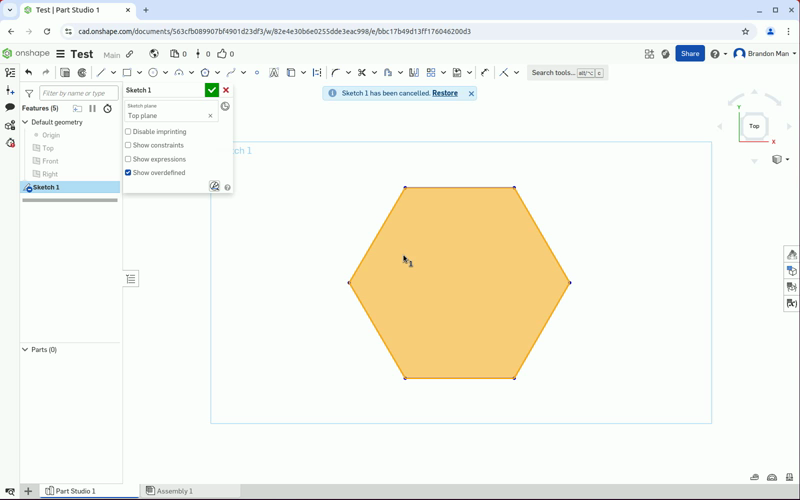
mouse_move(73, 352)
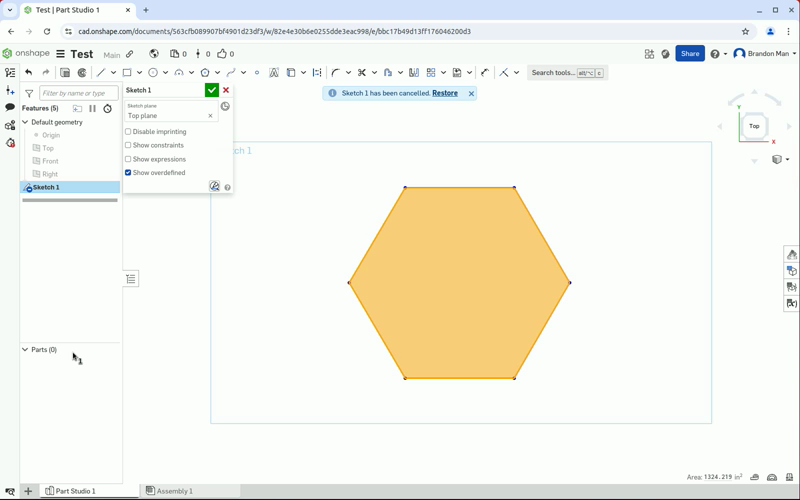
key(shift+y)
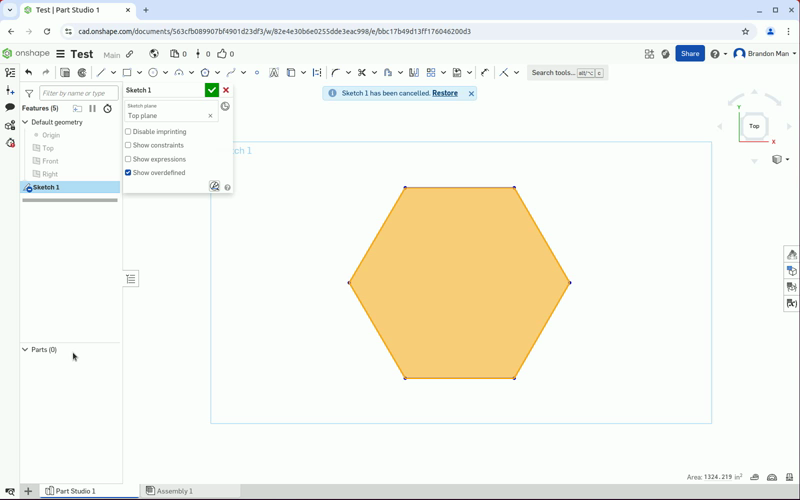
key(shift+e)
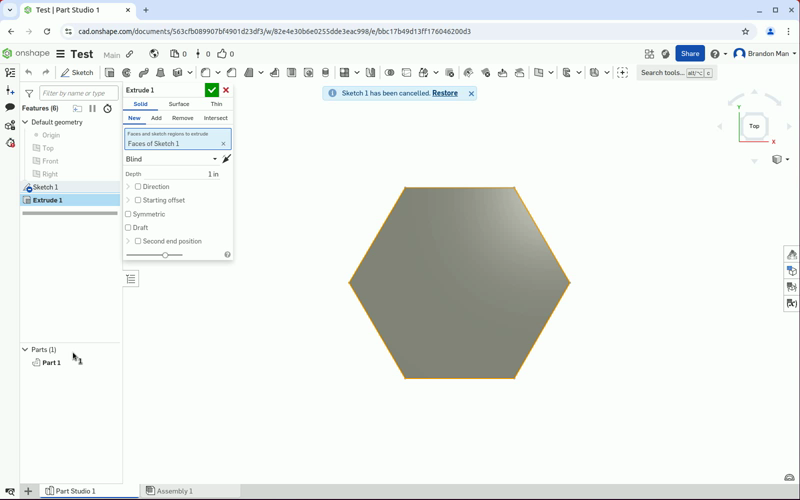
mouse_move(143, 106)
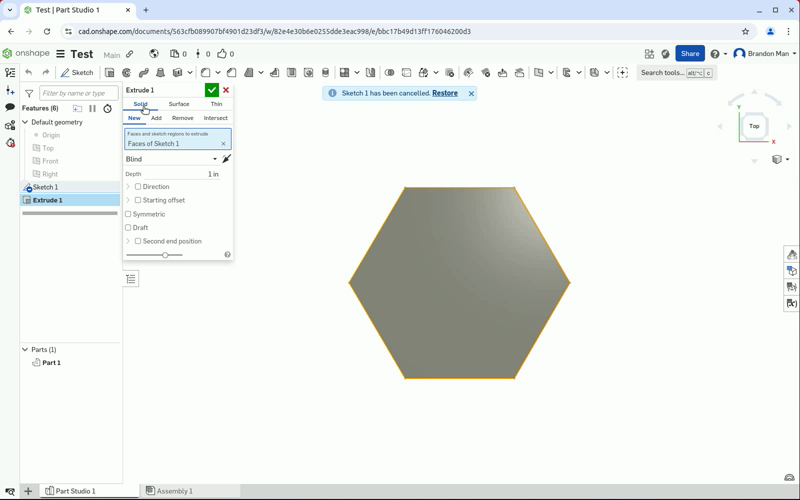
click(143, 106)
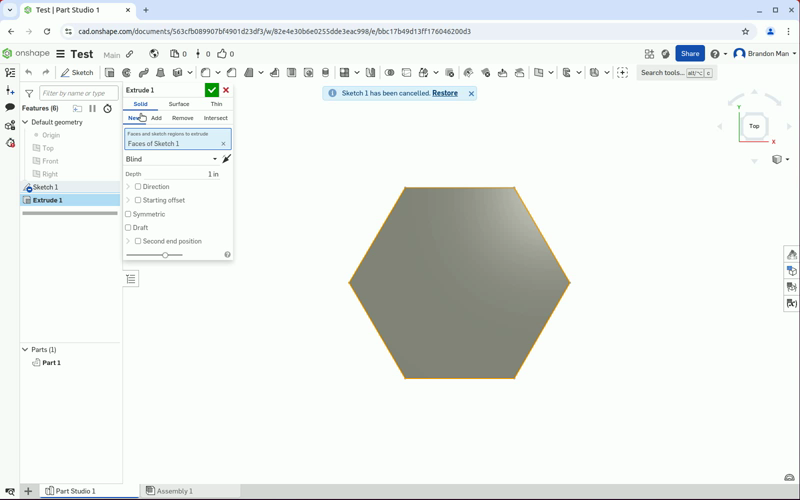
mouse_move(137, 120)
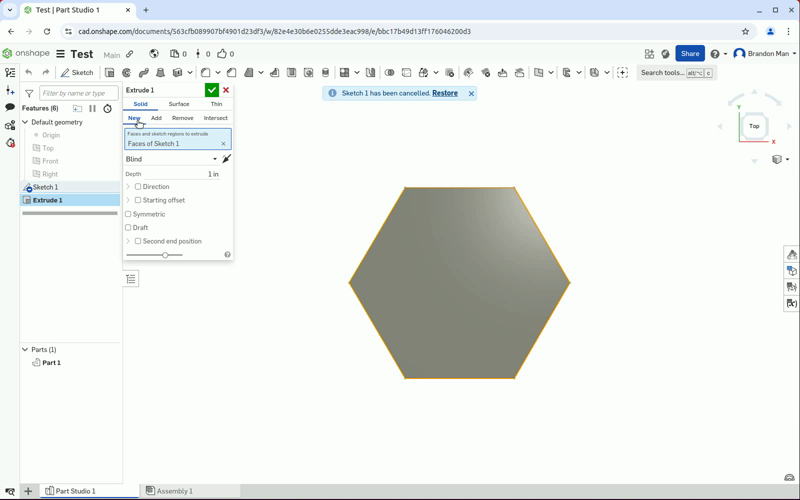
click(137, 120)
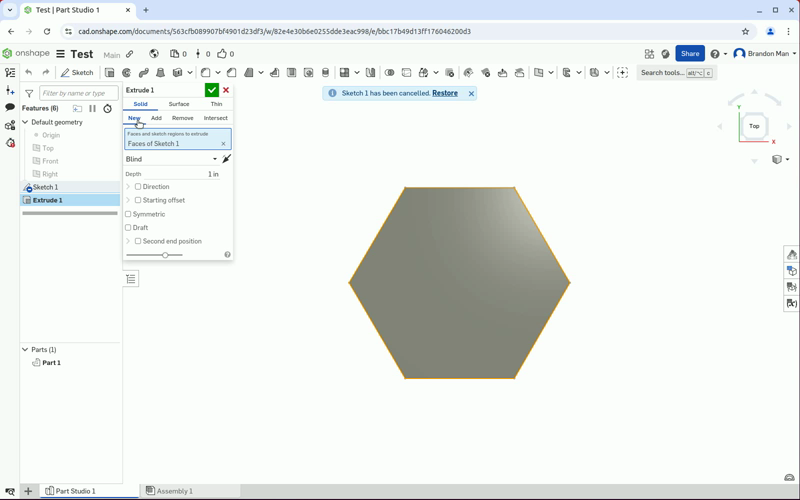
key(tab, 4)
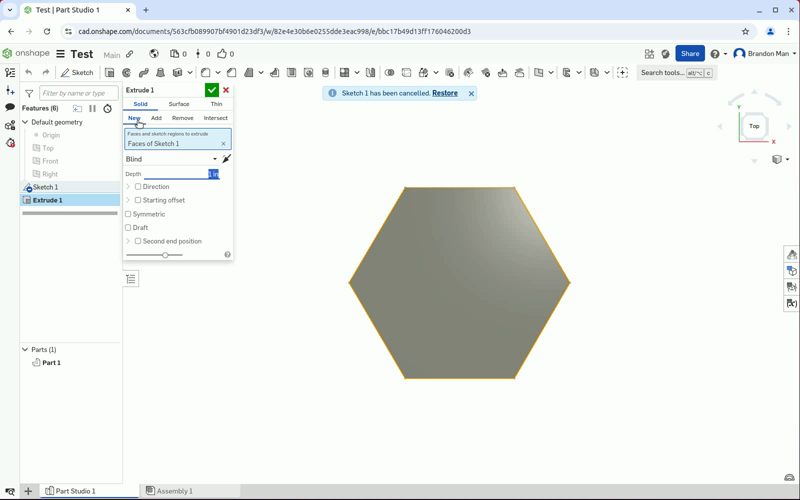
text(15.405)
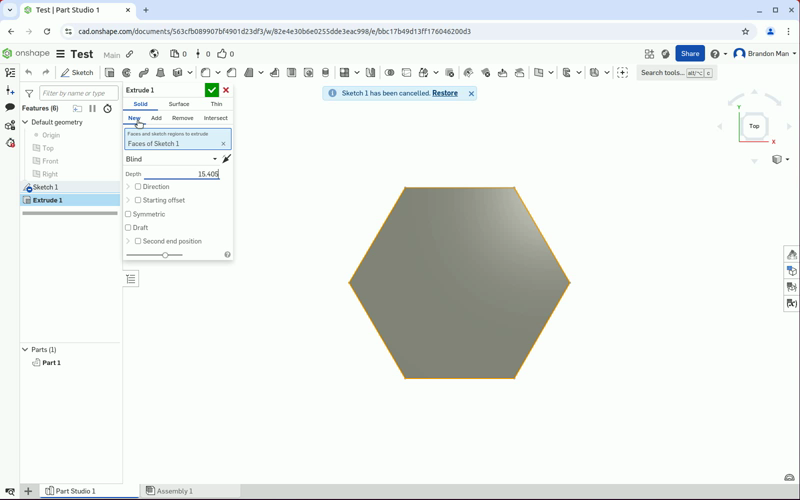
key(enter)
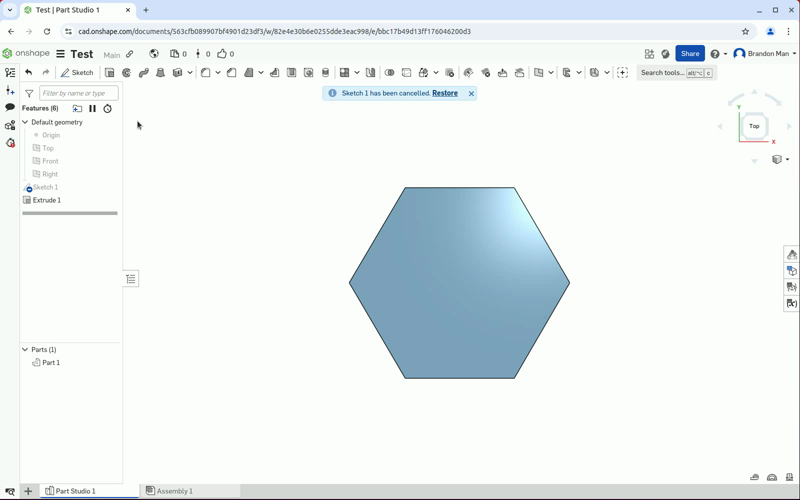
key(shift+h)
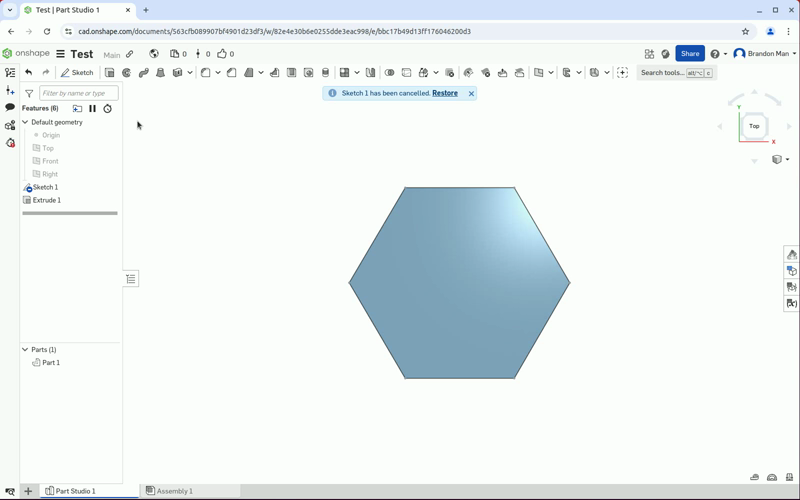
key(shift+h)
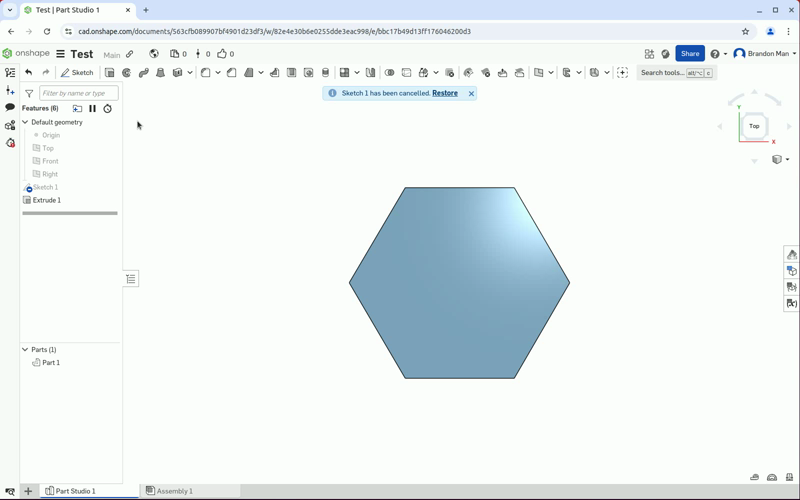
mouse_move(73, 189)
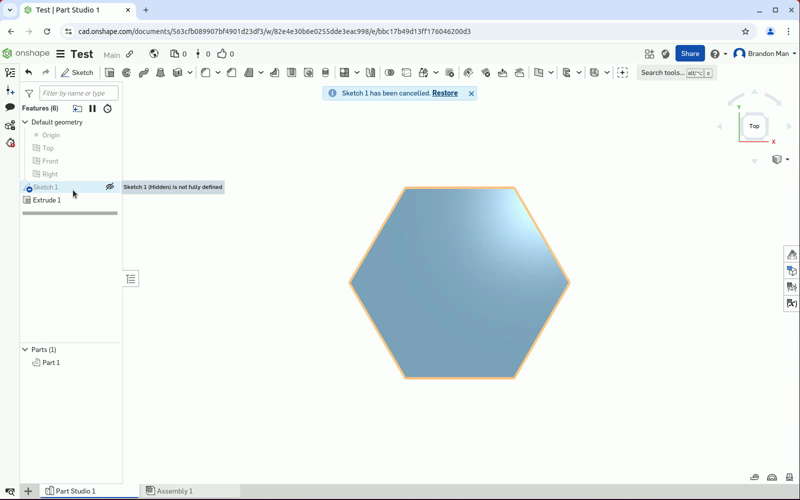
click(73, 189)
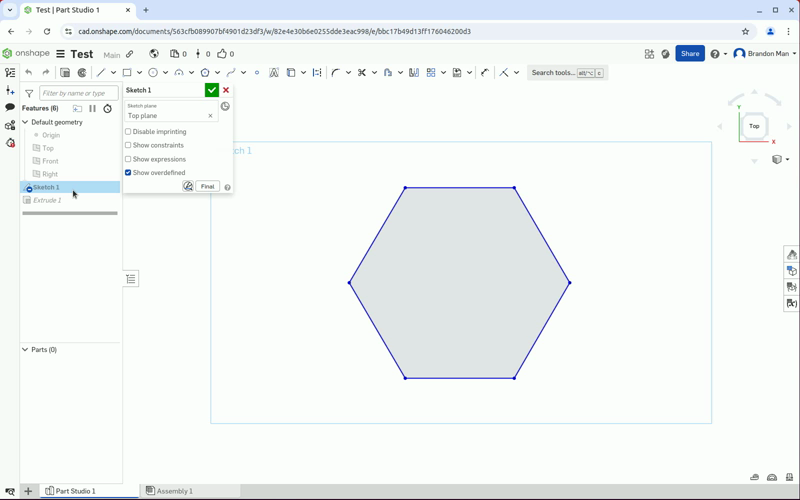
mouse_move(229, 92)
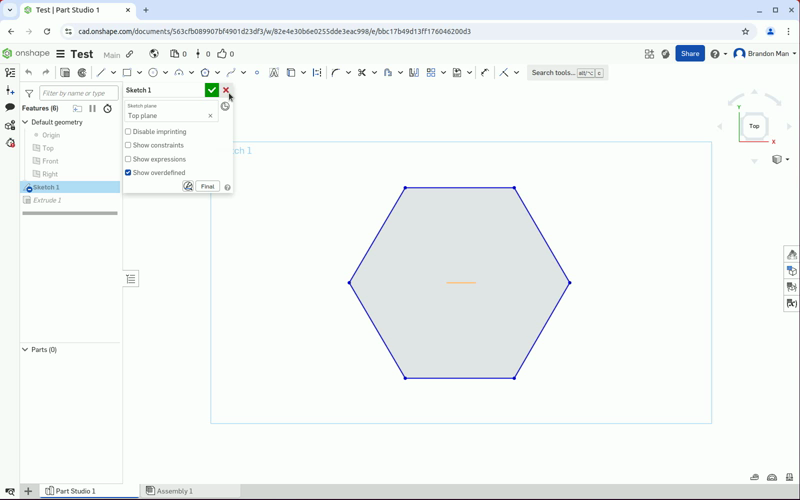
click(229, 92)
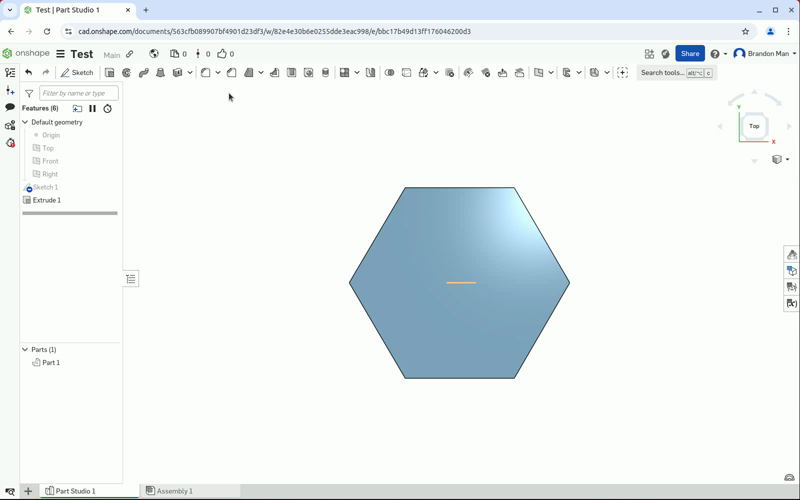
mouse_move(541, 75)
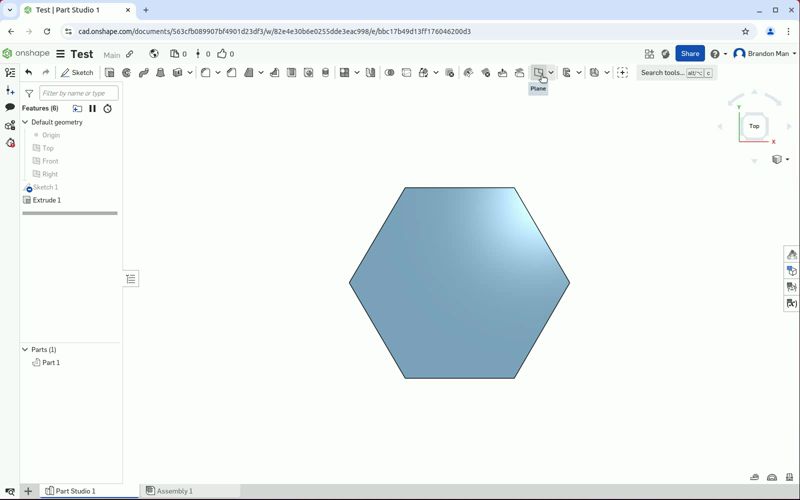
click(541, 75)
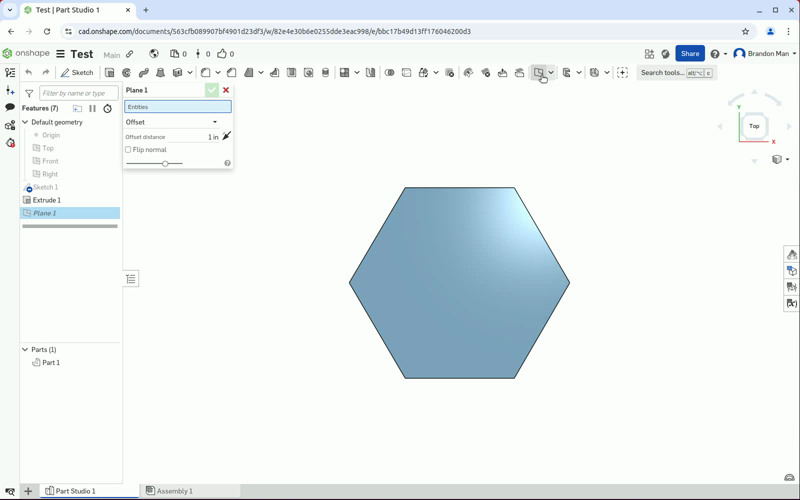
mouse_move(73, 150)
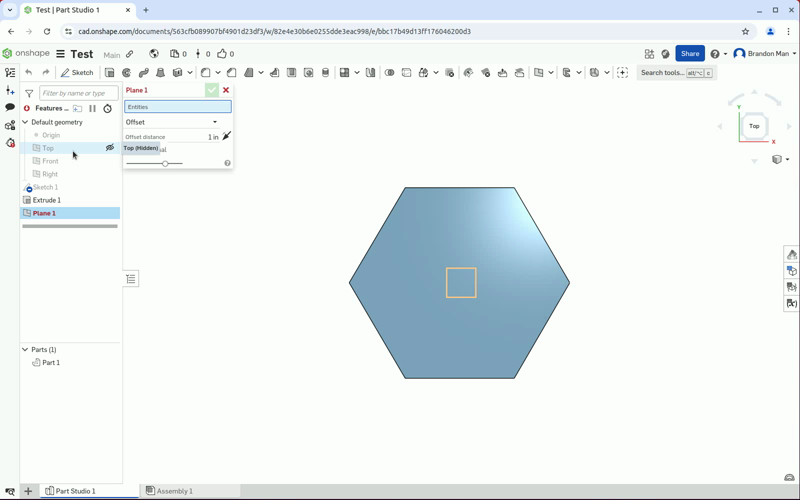
click(73, 150)
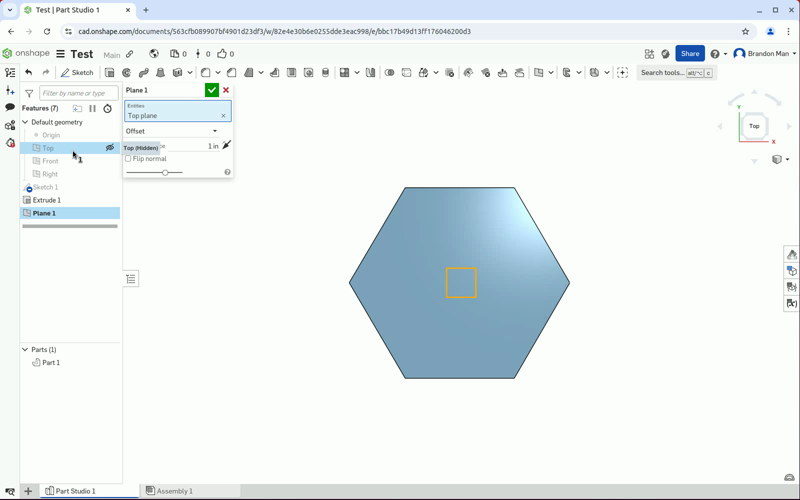
key(tab, 2)
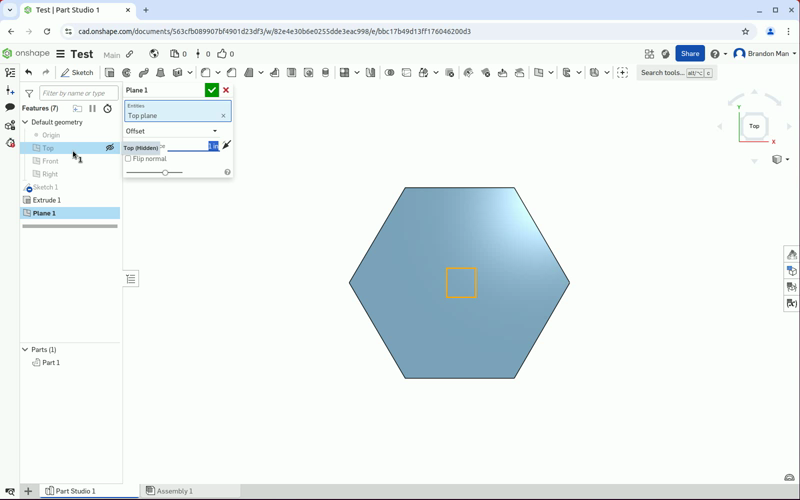
text(15.405)
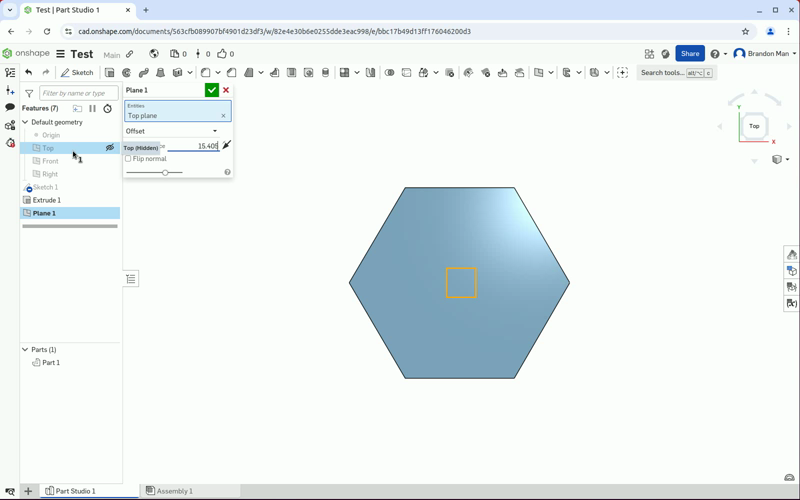
key(enter, 2)
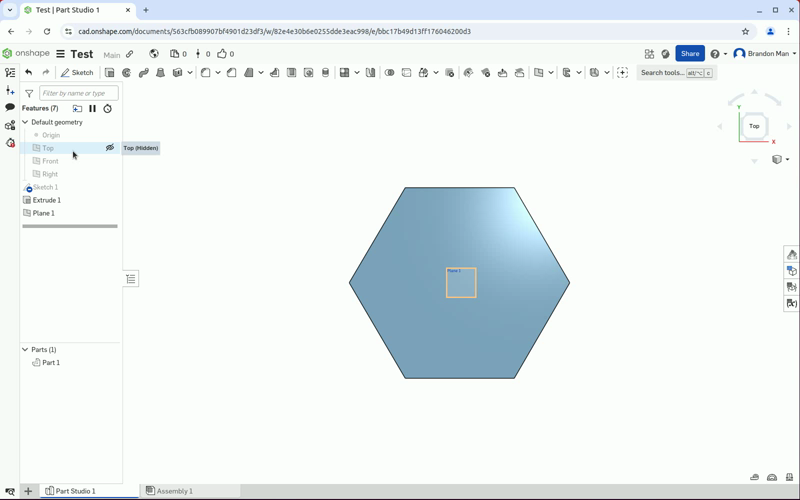
key(shift+s)
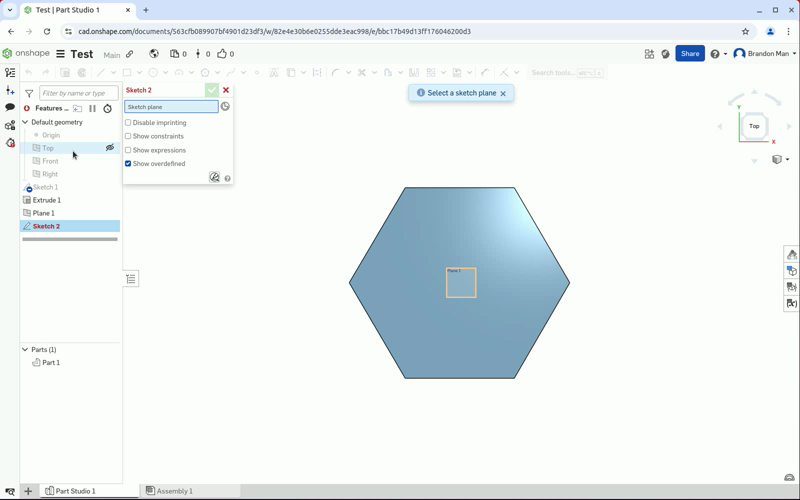
mouse_move(73, 215)
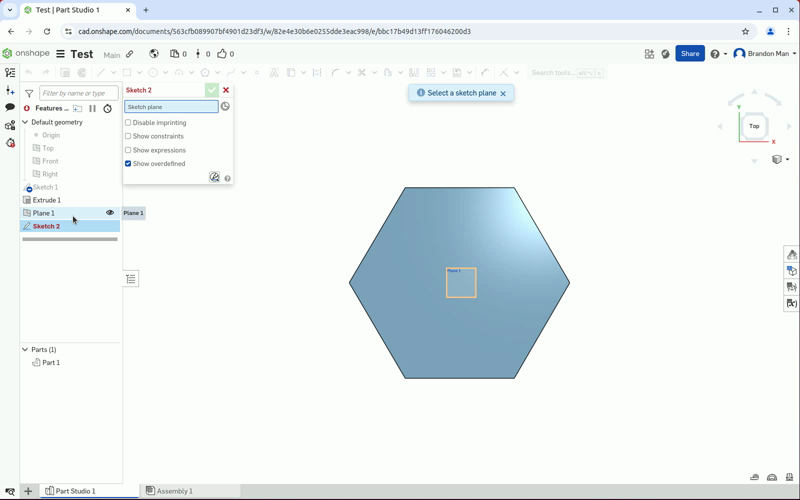
click(73, 215)
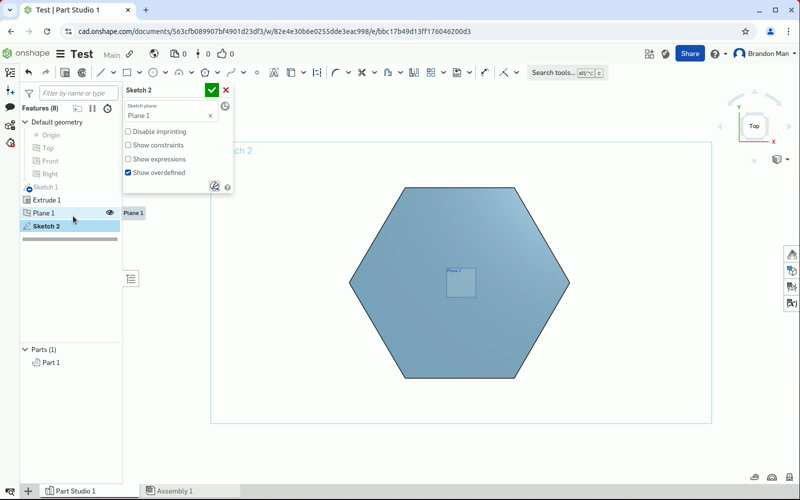
mouse_move(73, 352)
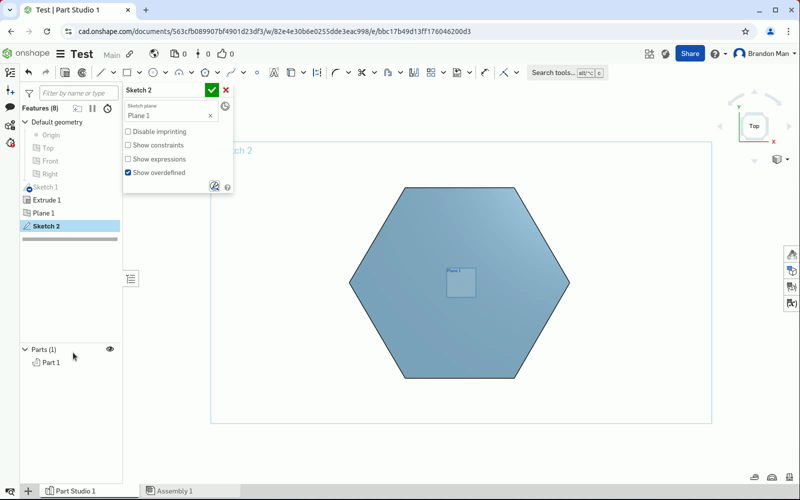
key(y)
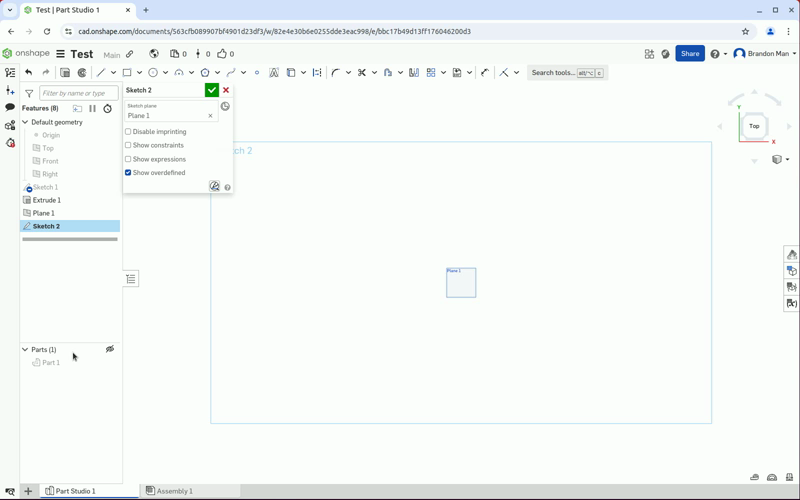
key(c)
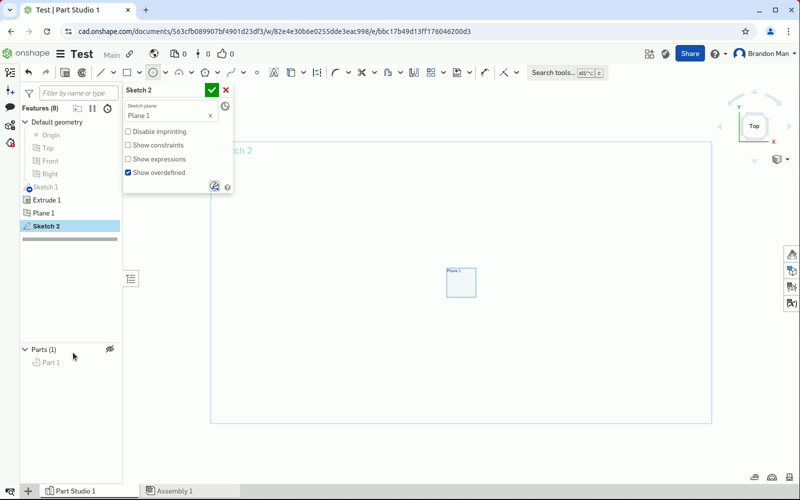
key_down(shift)
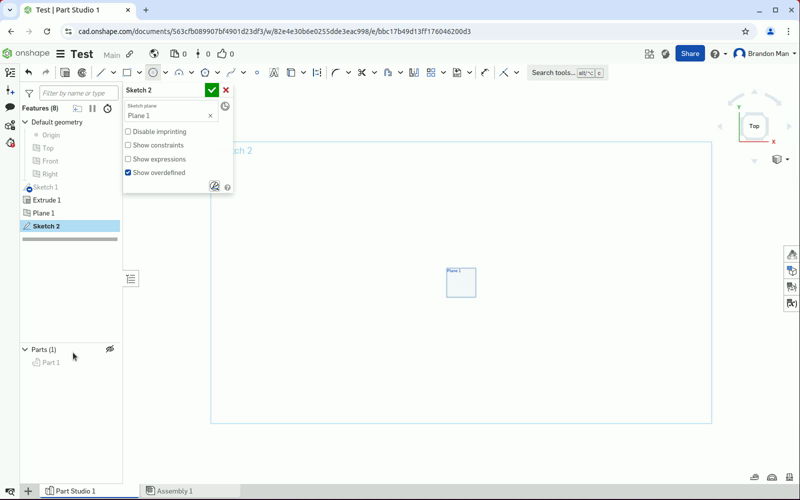
mouse_move(461, 282)
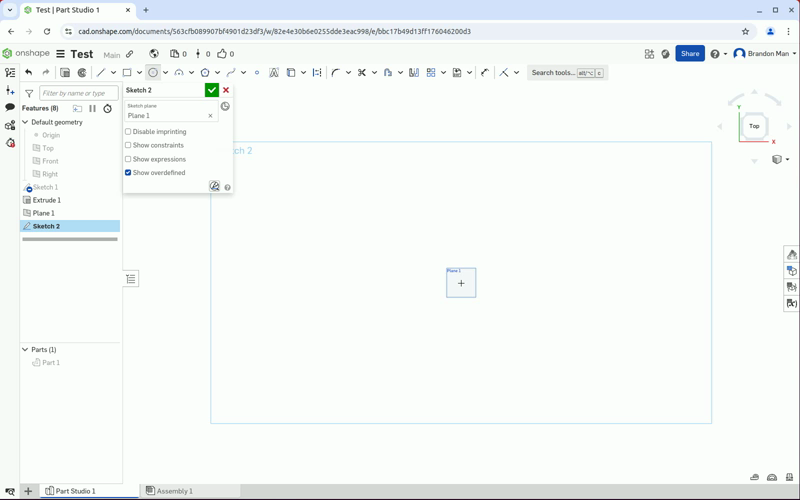
click(461, 282)
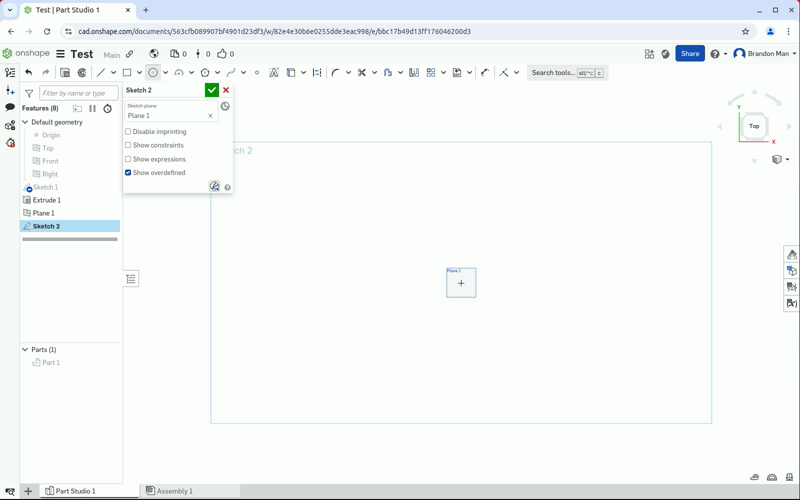
key_up(shift)
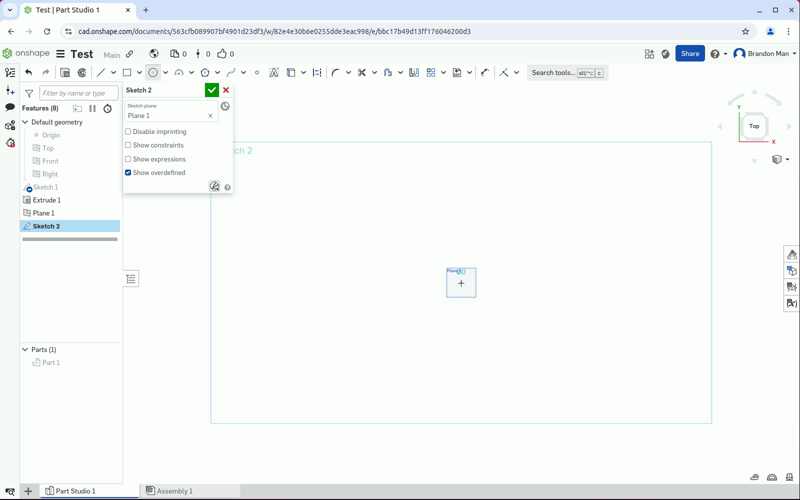
mouse_move(552, 282)
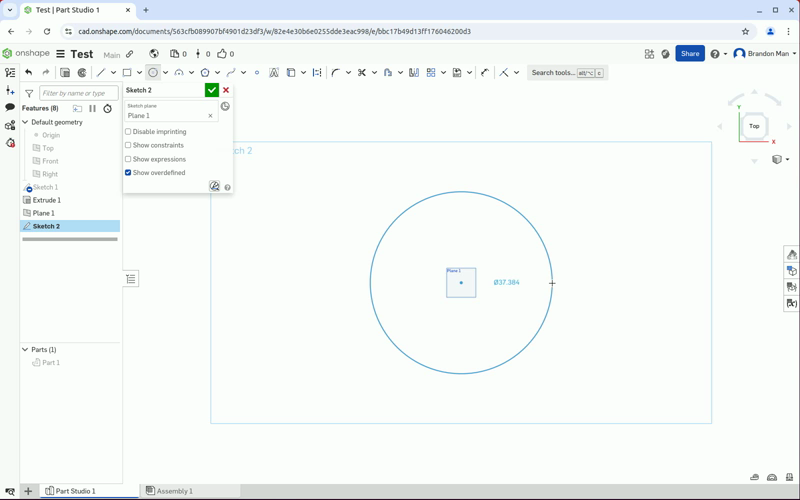
click(552, 282)
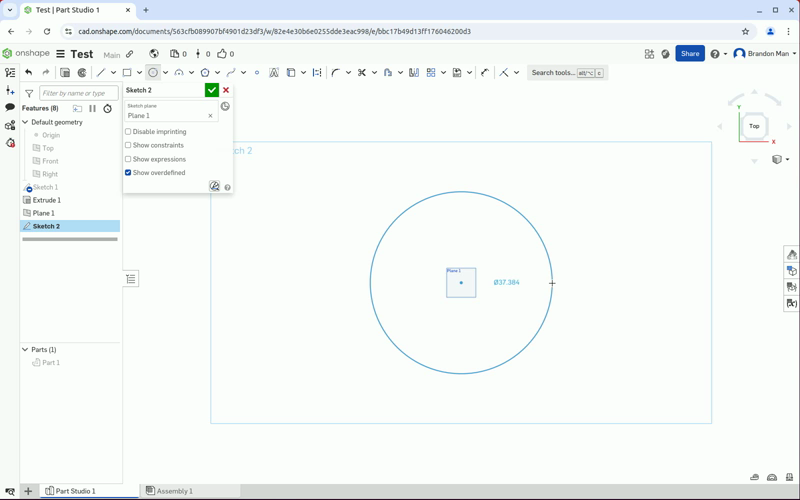
key(esc)
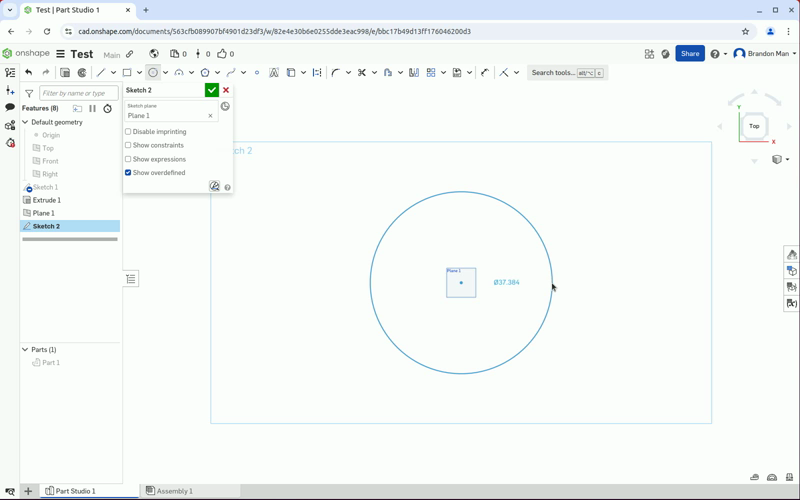
mouse_move(469, 267)
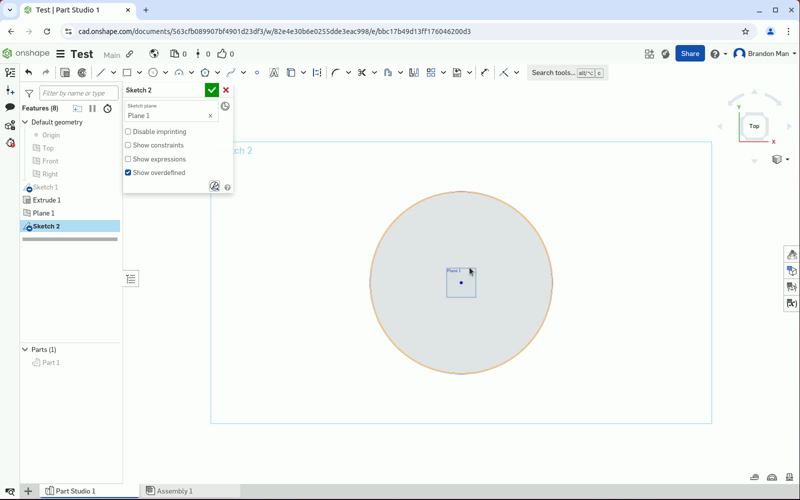
click(469, 267)
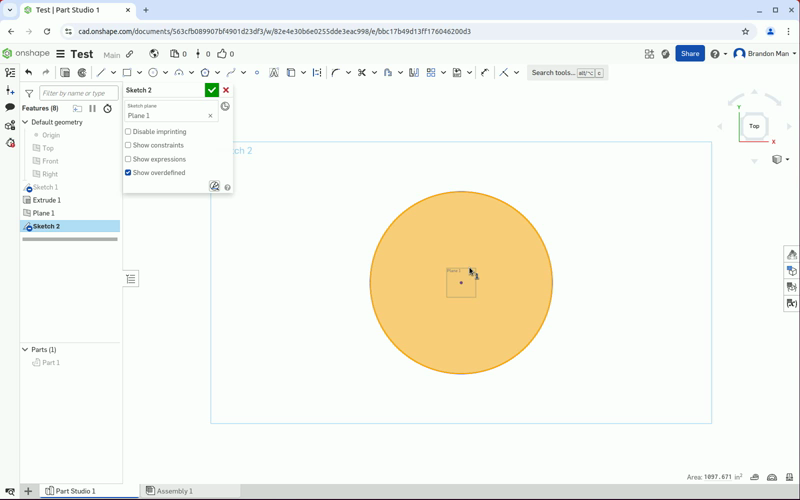
mouse_move(73, 352)
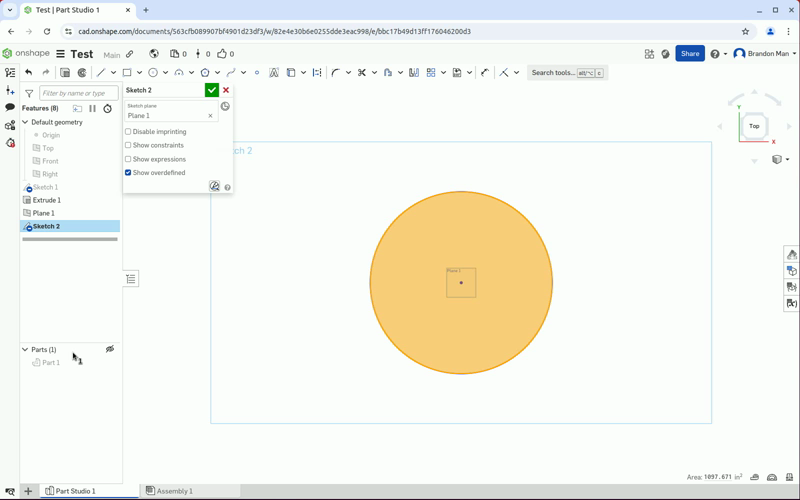
key(shift+y)
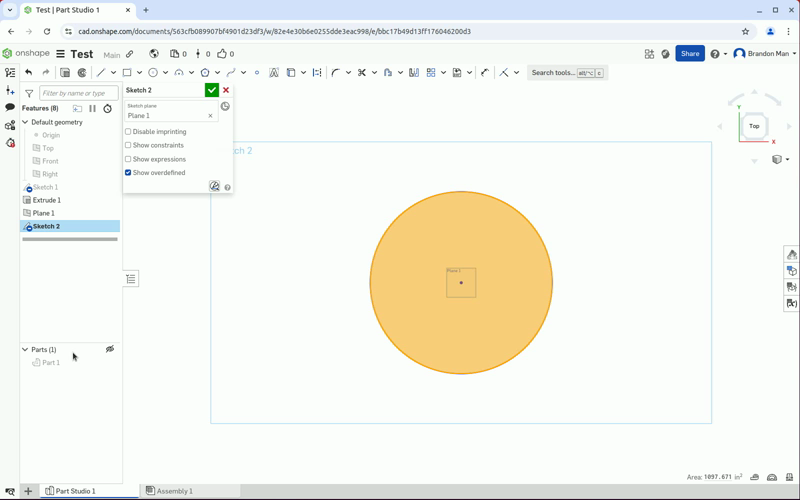
key(shift+e)
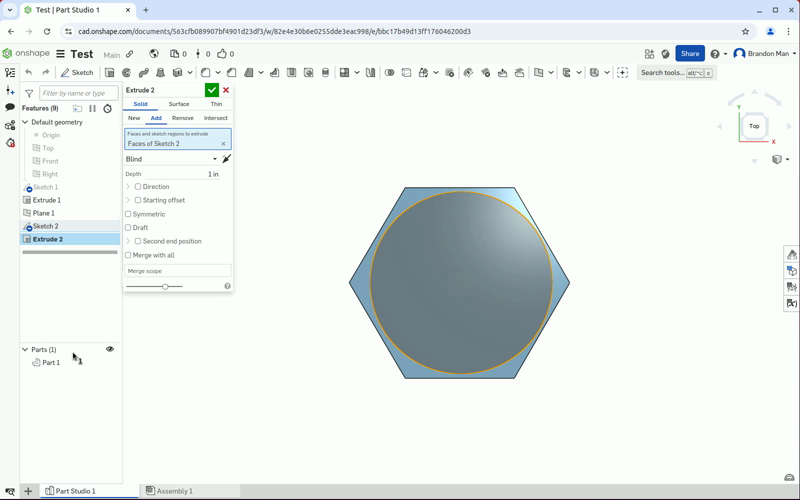
mouse_move(143, 106)
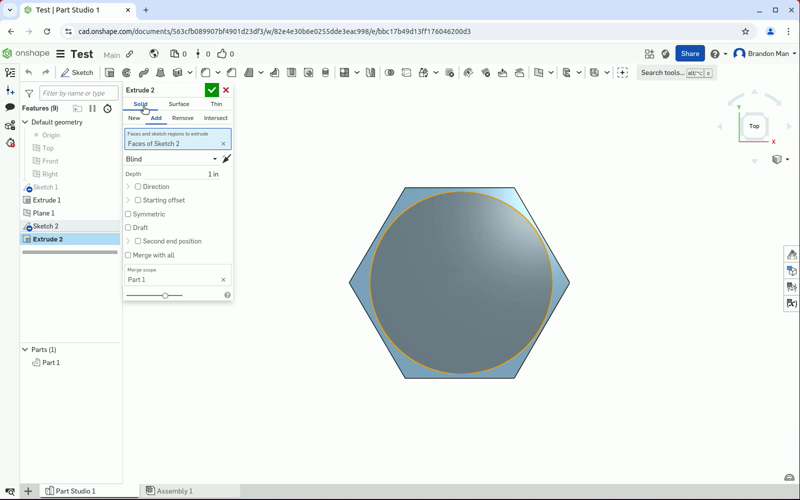
click(143, 106)
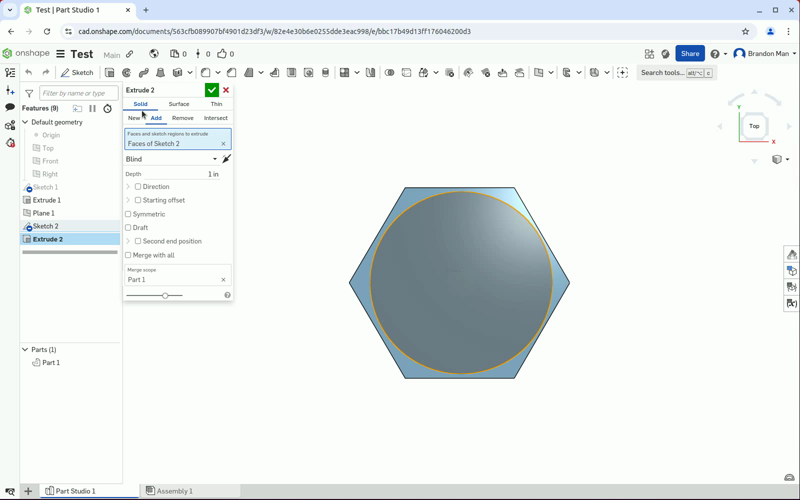
mouse_move(137, 120)
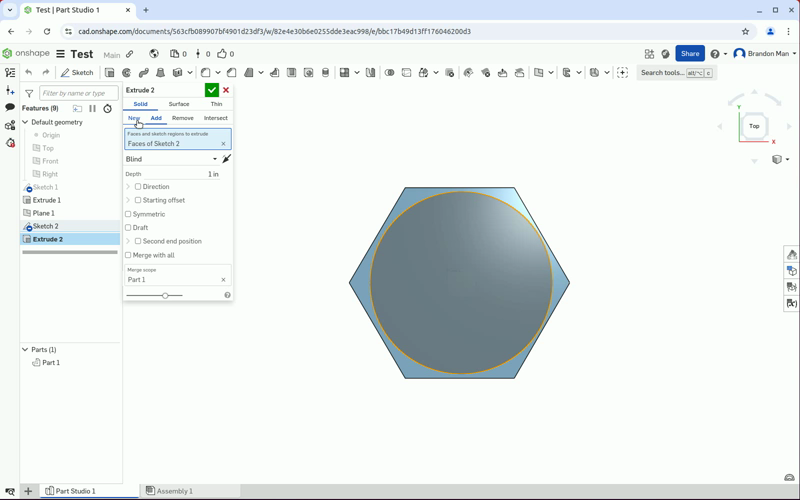
click(137, 120)
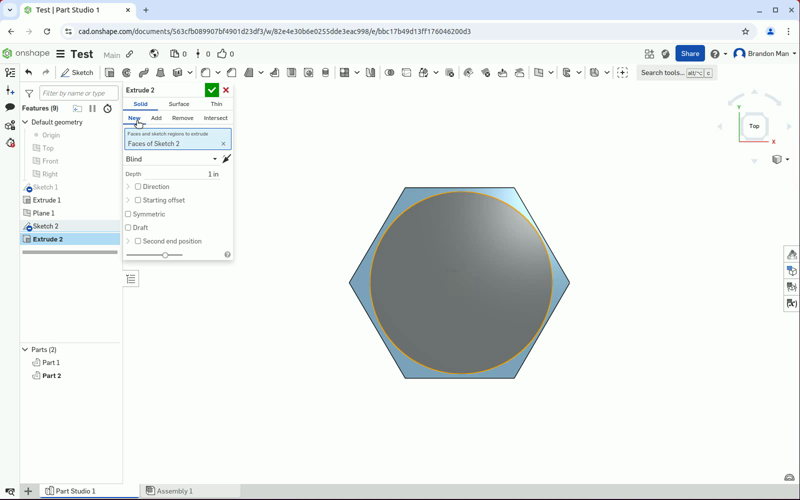
key(tab, 4)
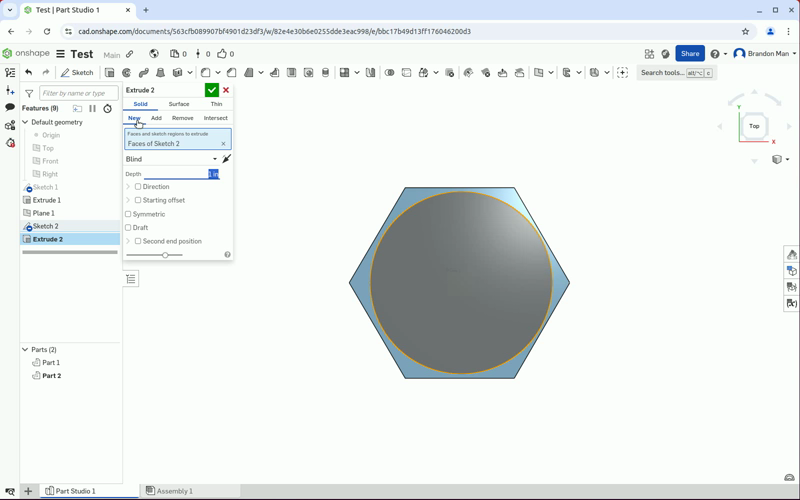
text(7.703)
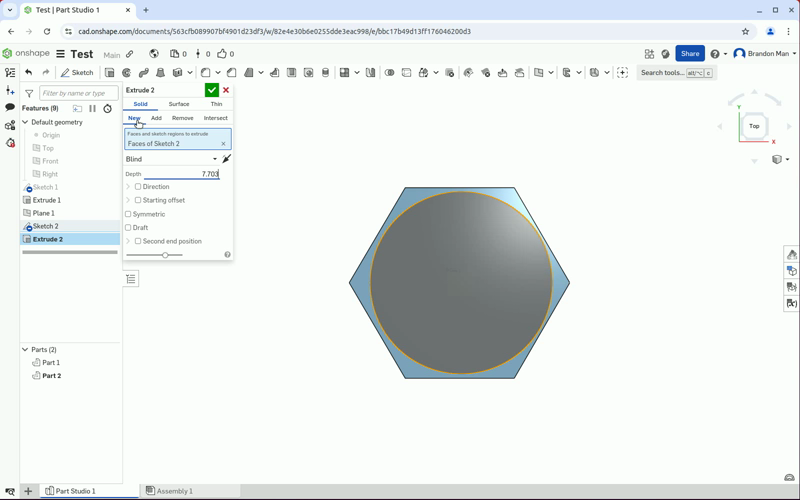
key(enter)
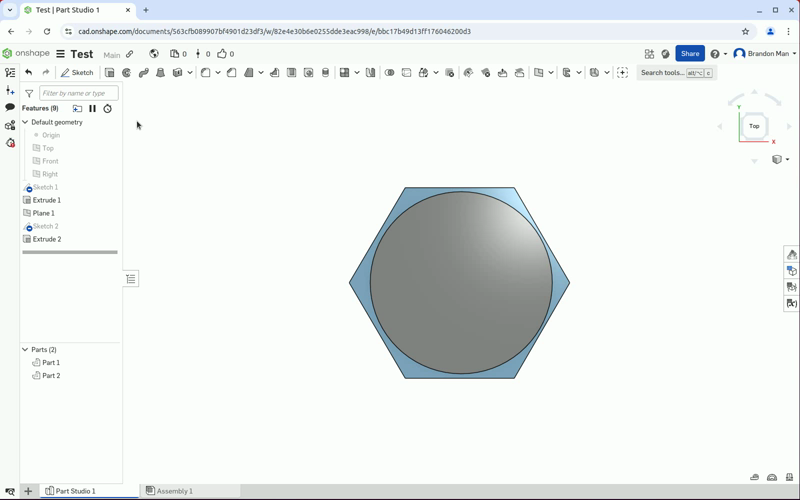
key(shift+h)
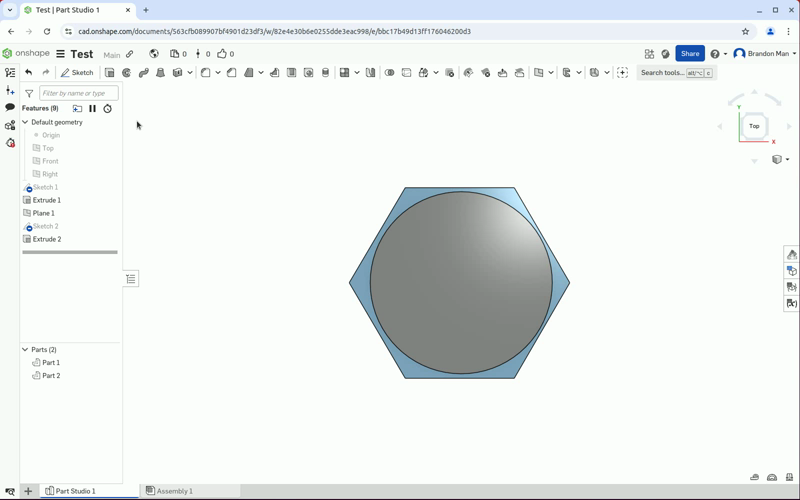
key(shift+h)
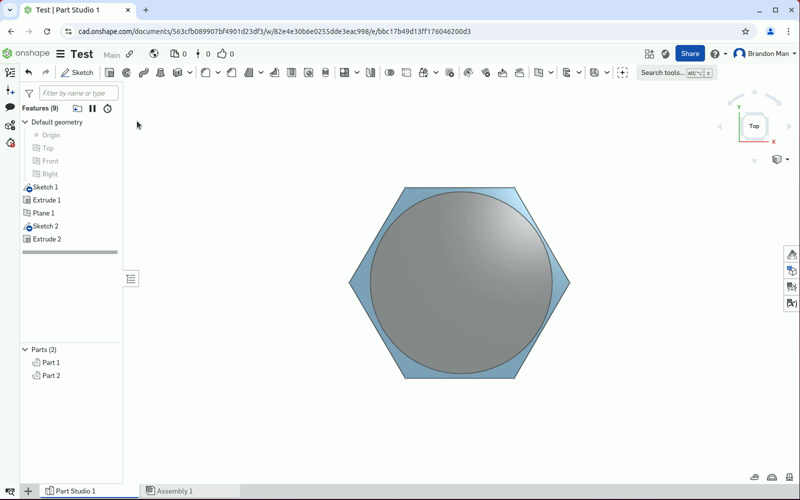
key(shift+7)
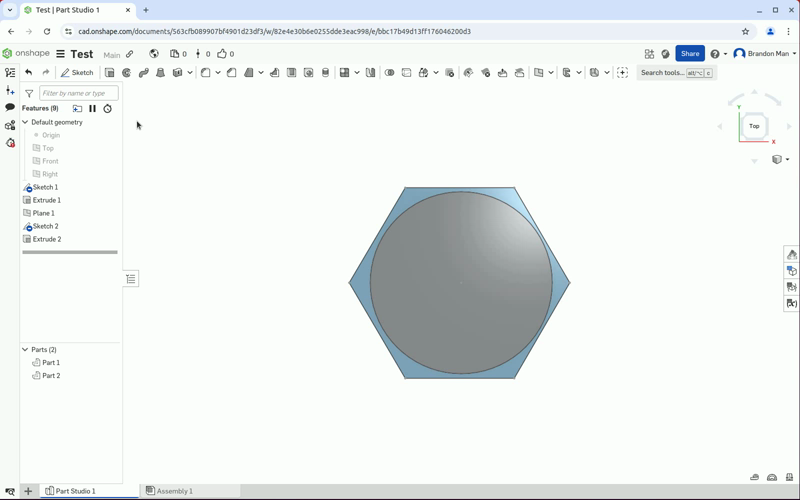
key(up, 3)
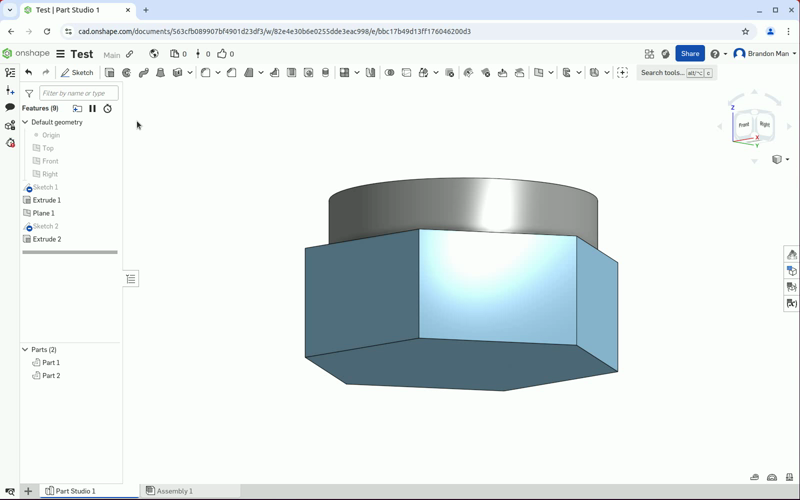
key(left, 3)
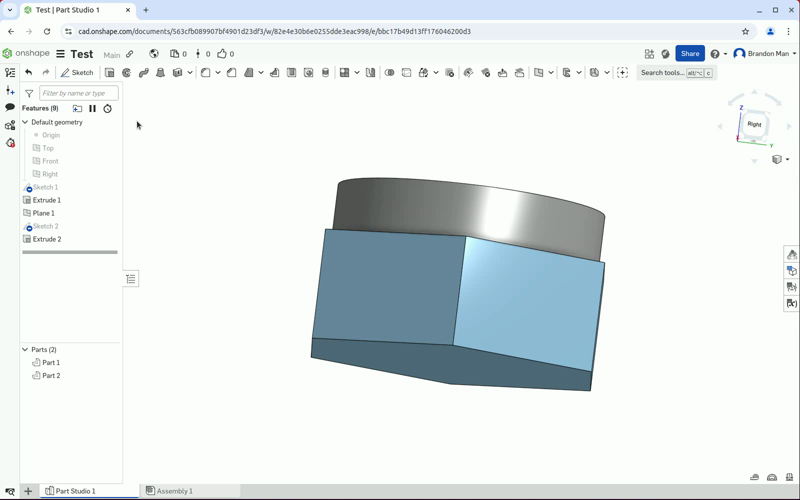
key(right, 3)
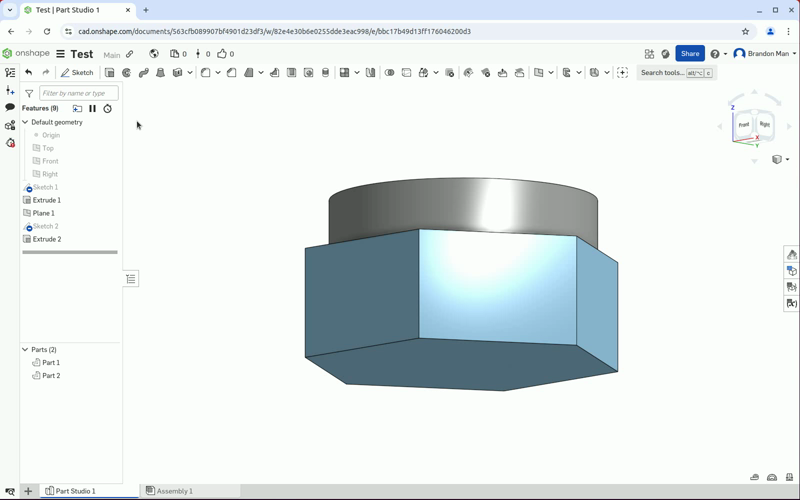
key(down, 3)
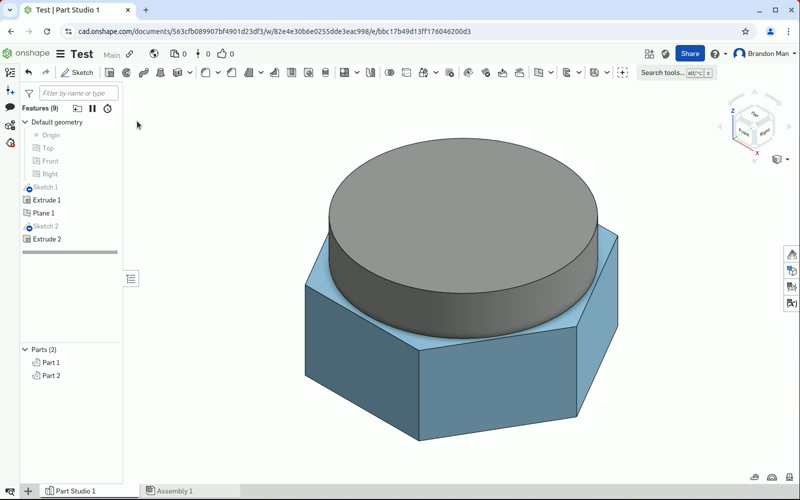
mouse_move(73, 189)
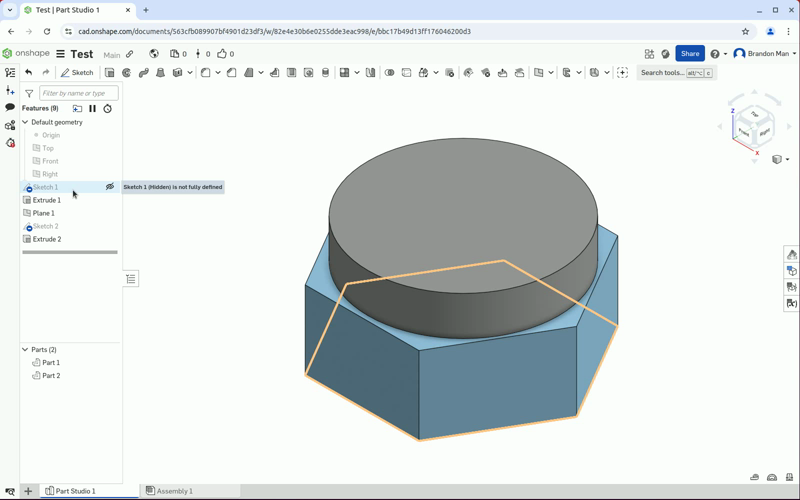
click(73, 189)